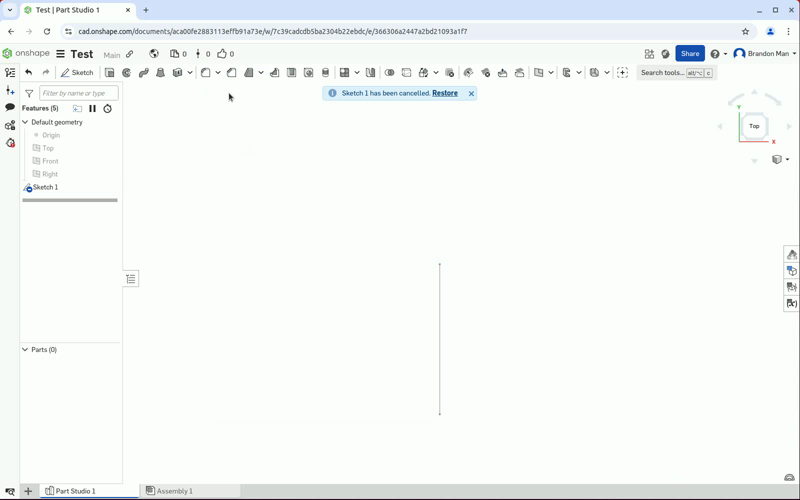
key(shift+h)
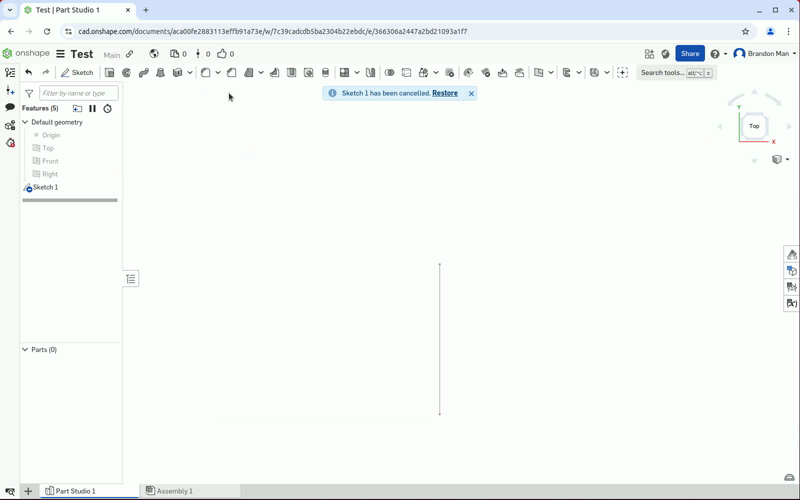
key(shift+s)
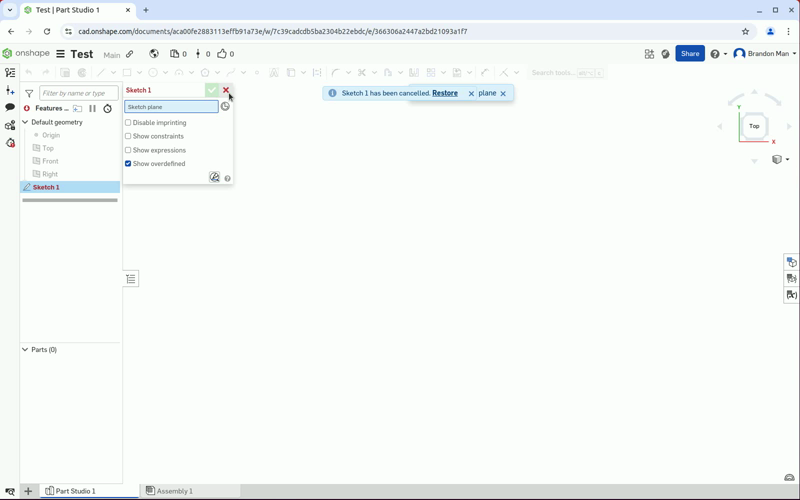
mouse_move(73, 150)
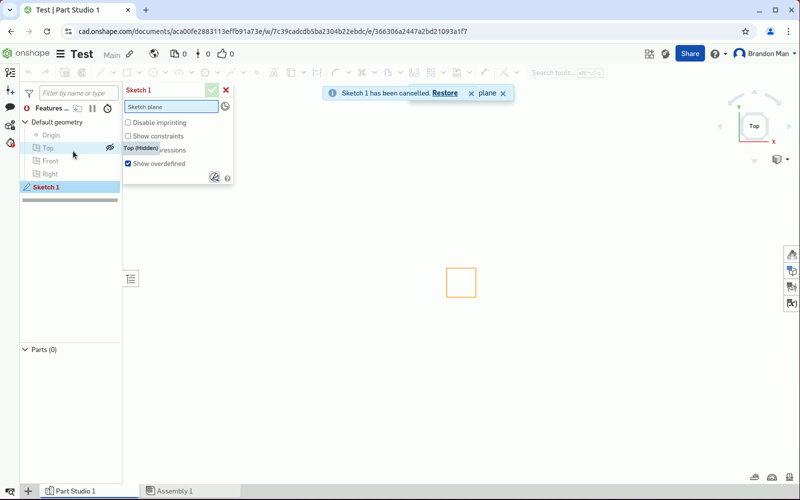
click(73, 150)
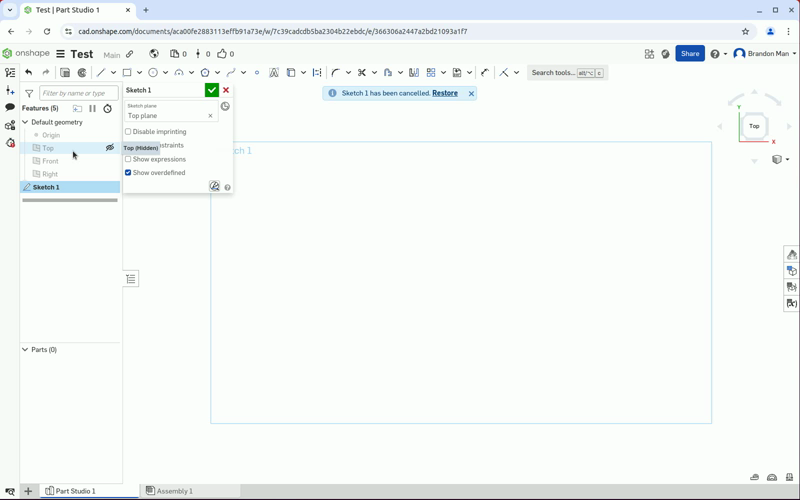
mouse_move(73, 352)
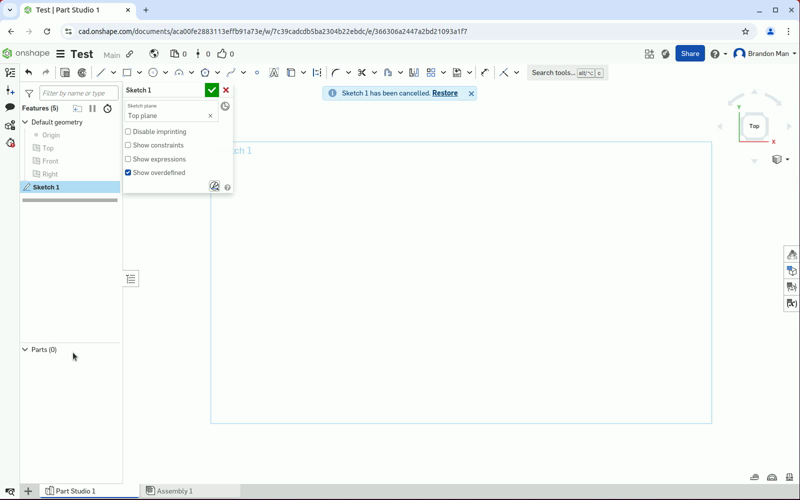
key(y)
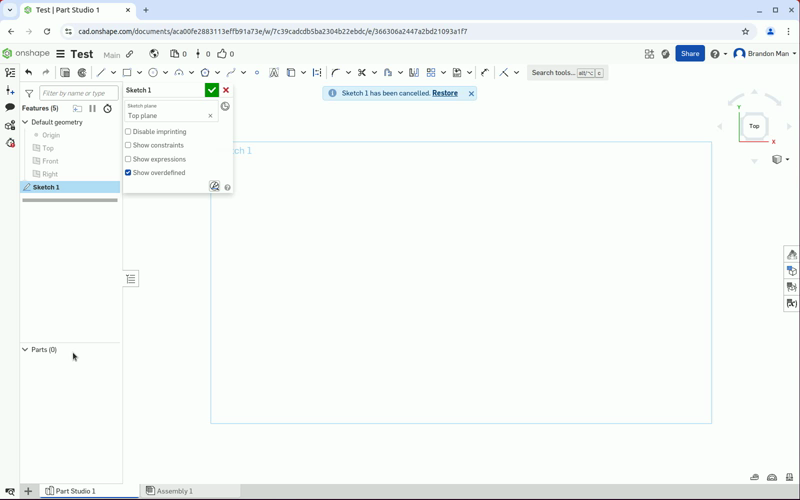
key(l)
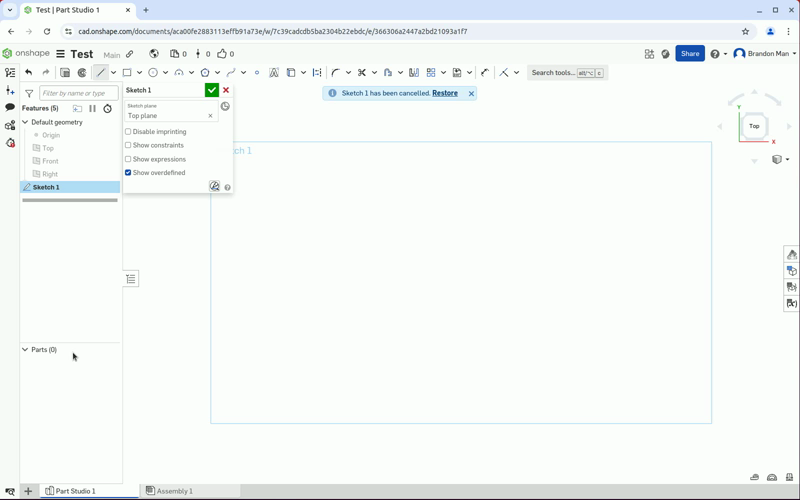
key_down(shift)
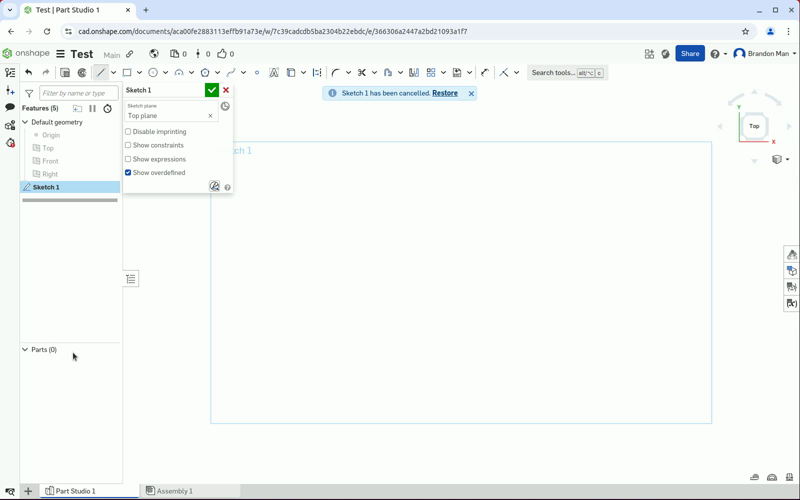
mouse_move(396, 349)
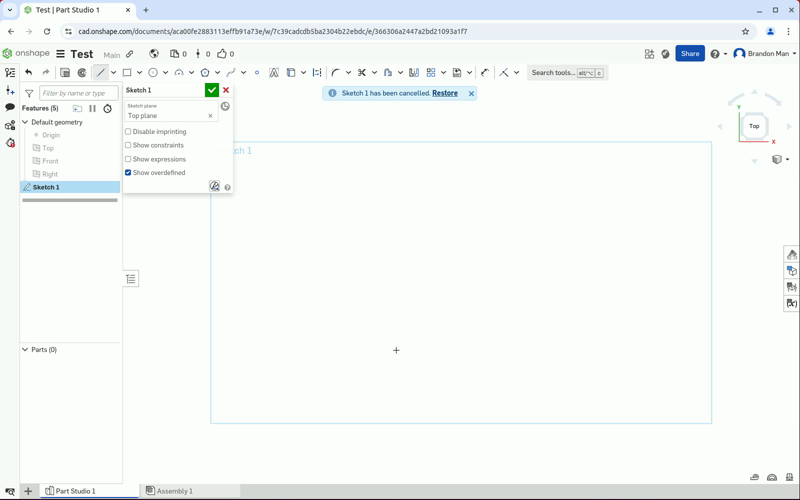
click(396, 349)
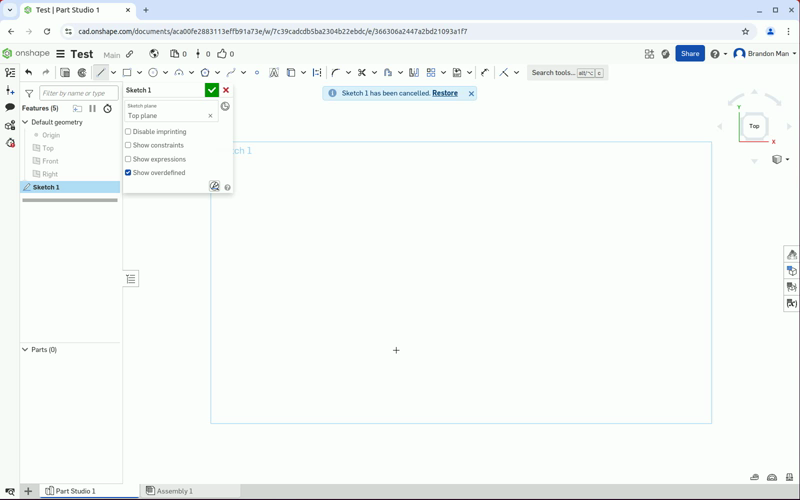
key_up(shift)
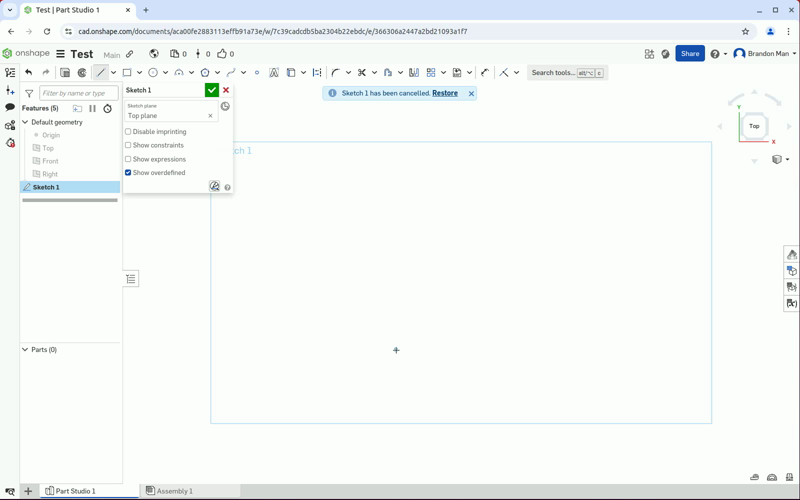
key_down(shift)
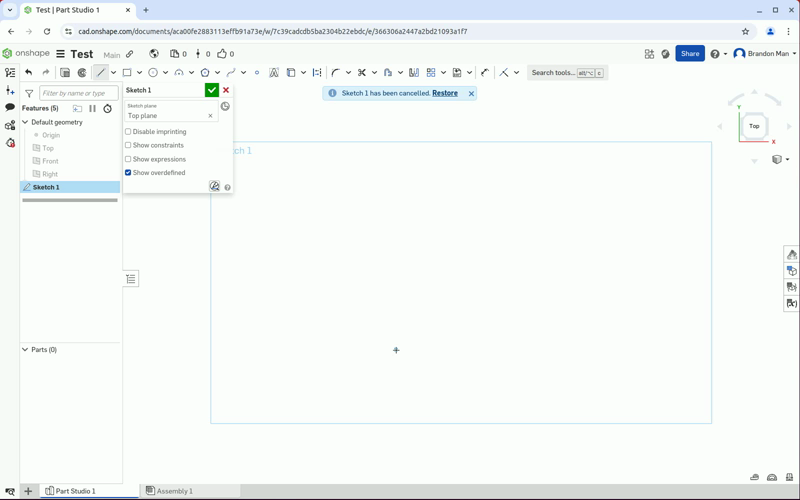
mouse_move(460, 349)
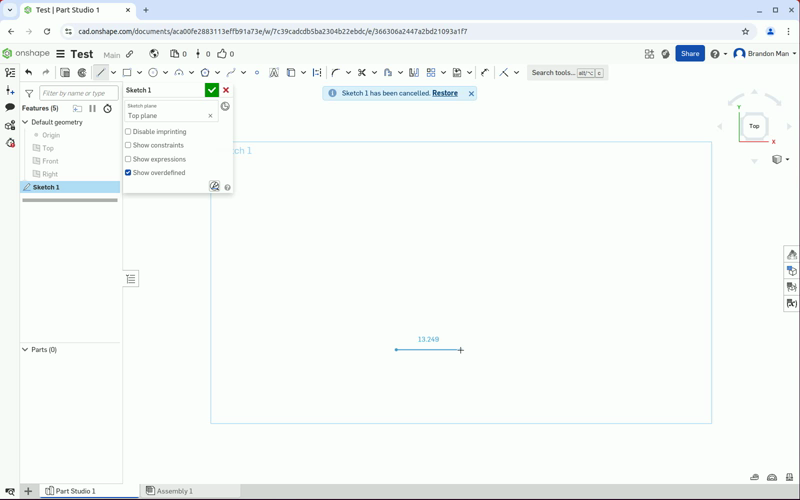
click(460, 349)
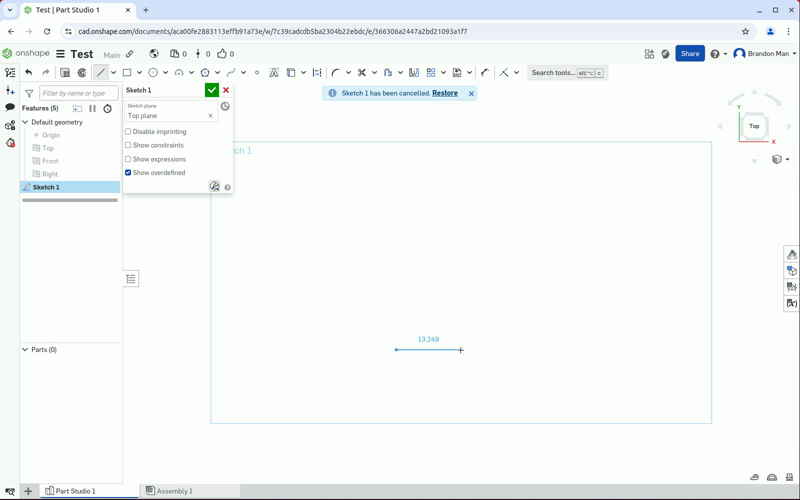
key_up(shift)
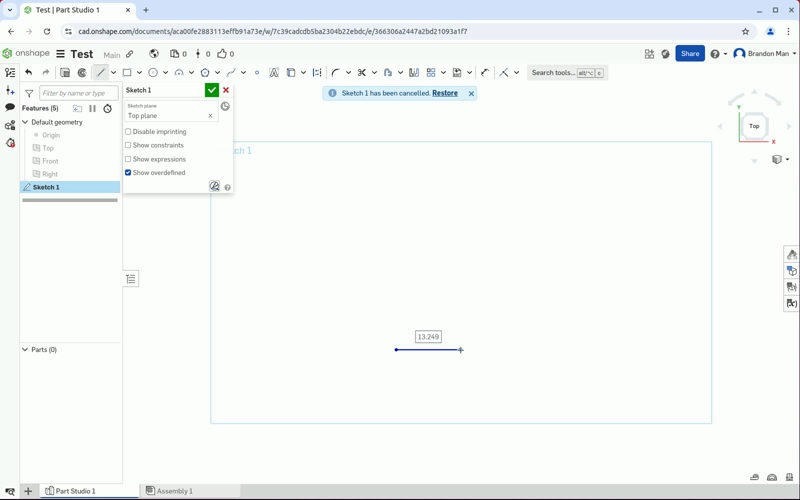
key_down(shift)
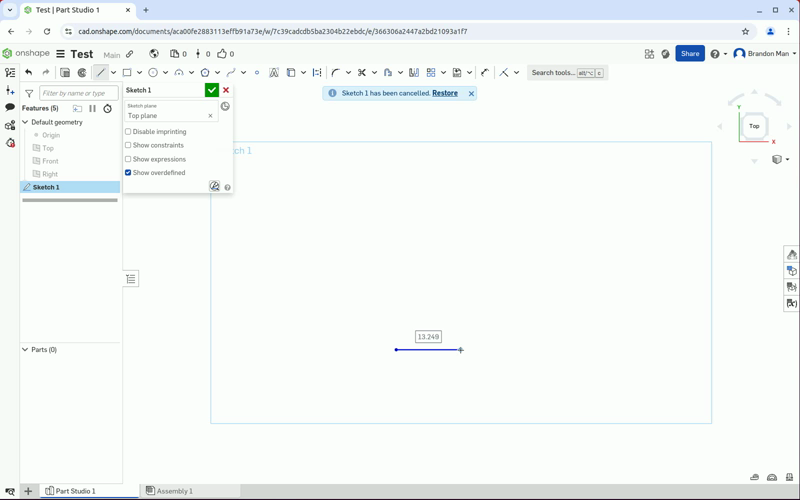
mouse_move(460, 282)
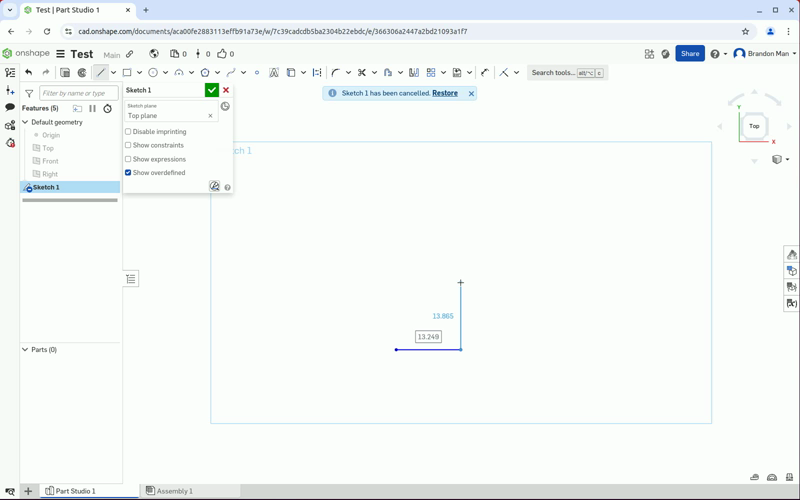
click(460, 282)
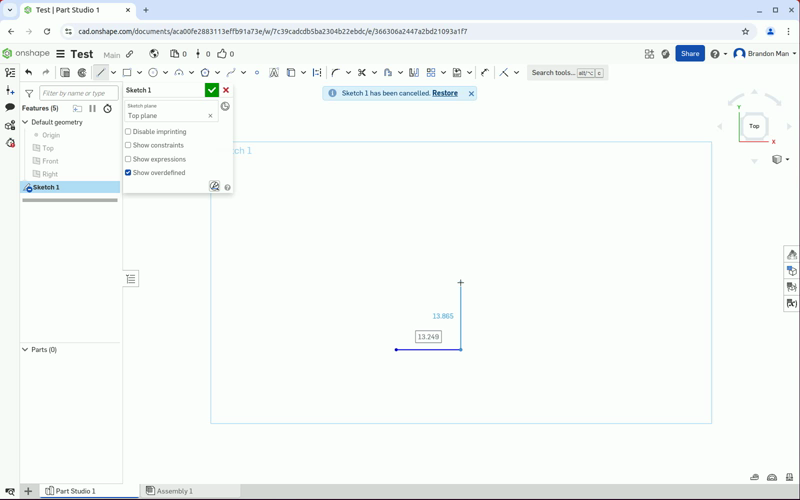
key_up(shift)
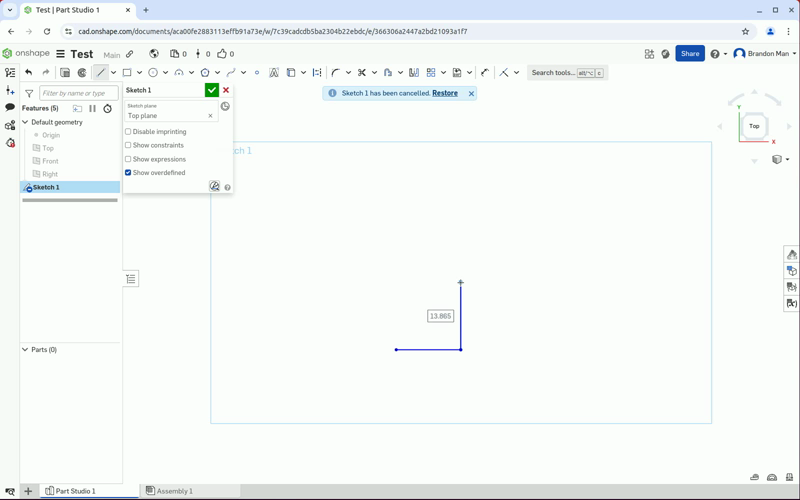
key_down(shift)
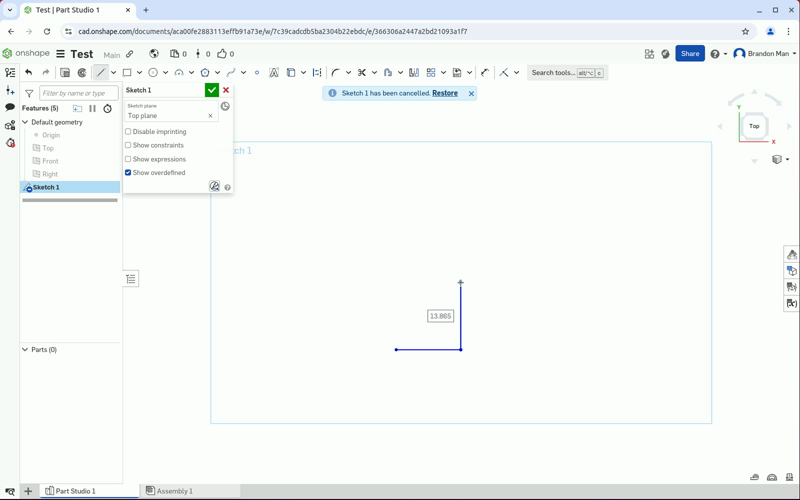
mouse_move(396, 282)
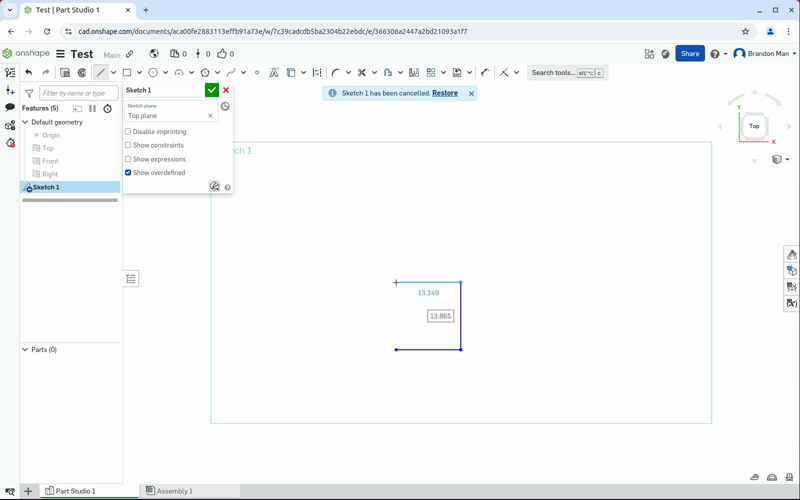
click(396, 282)
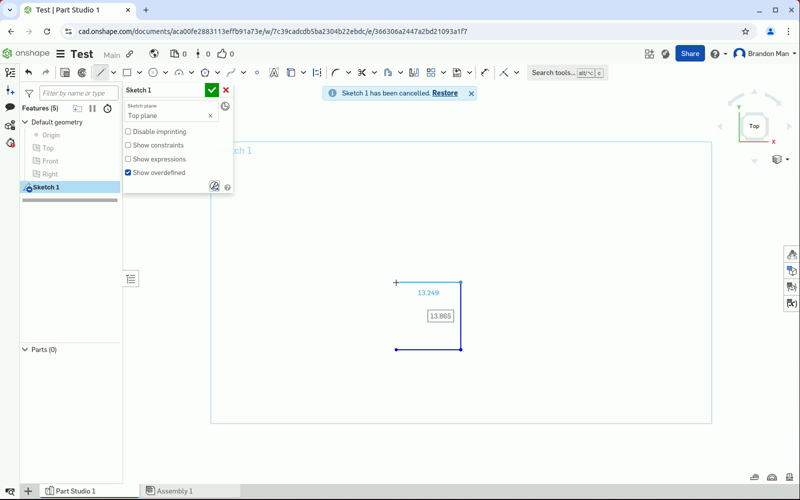
key_up(shift)
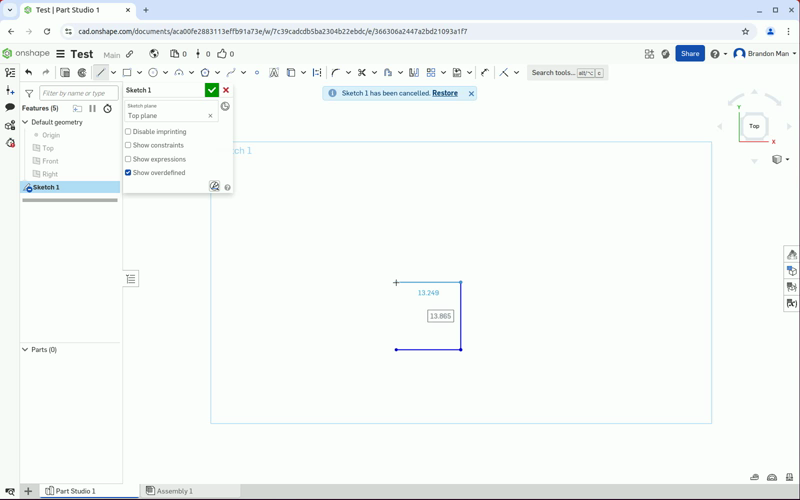
key_down(shift)
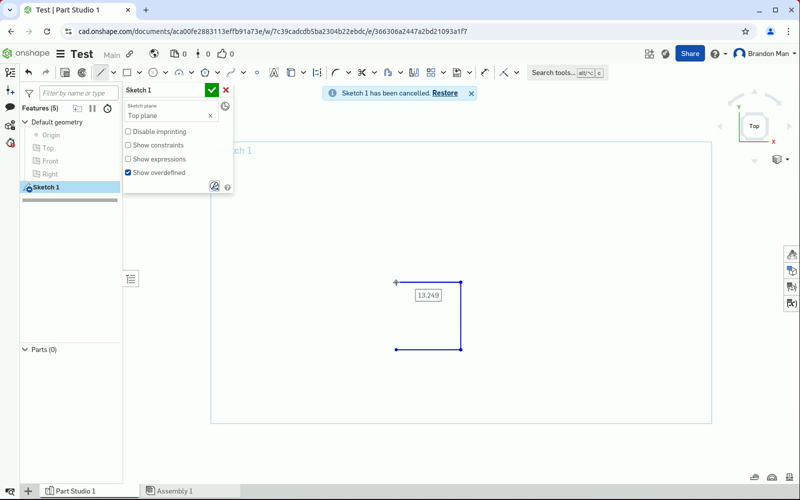
mouse_move(396, 349)
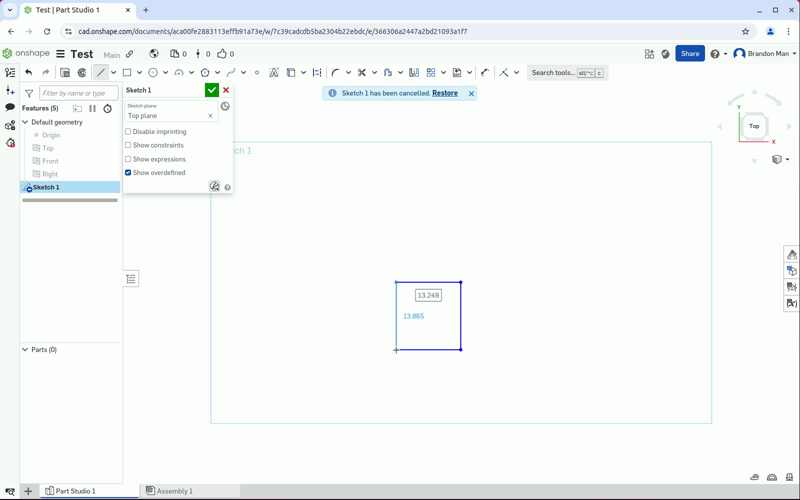
key_up(shift)
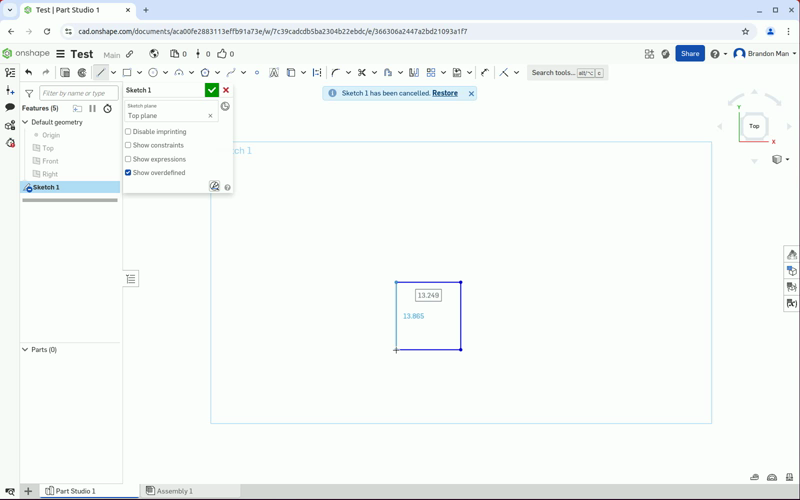
click(396, 349)
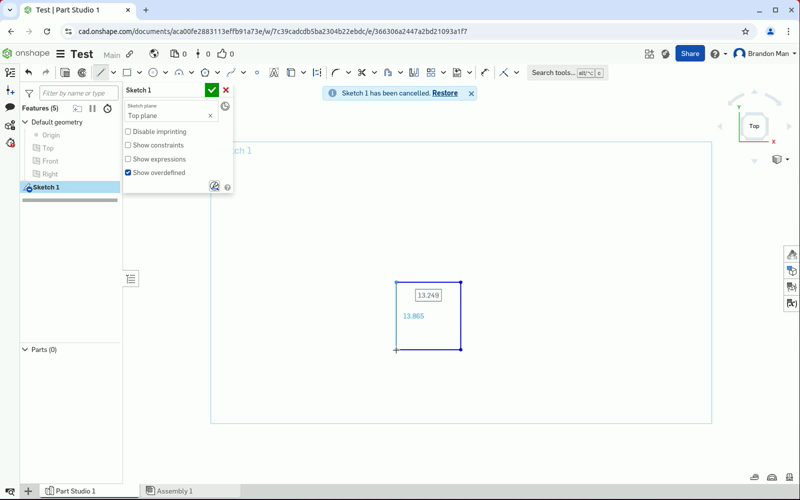
key(esc)
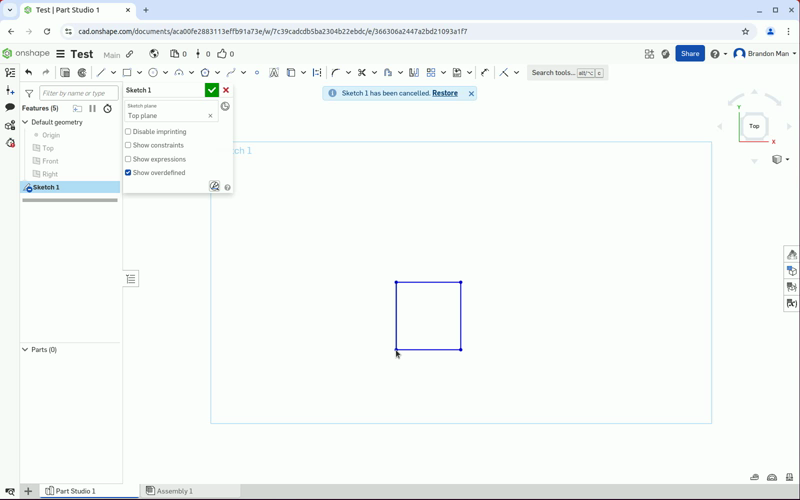
mouse_move(456, 298)
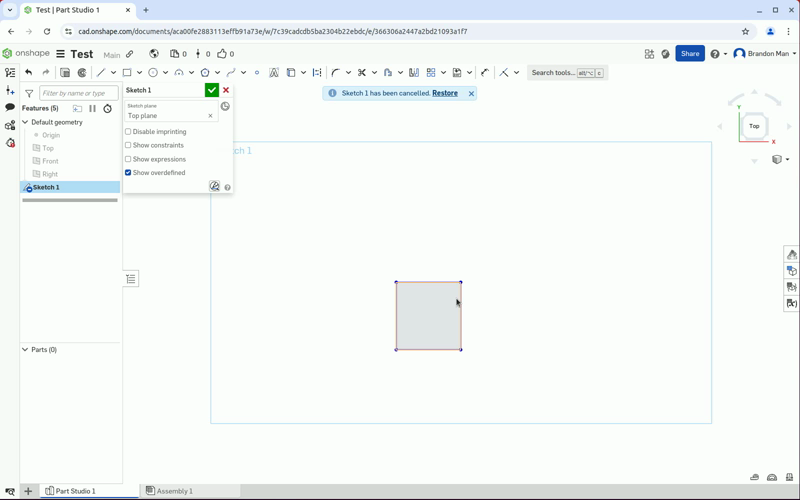
click(456, 298)
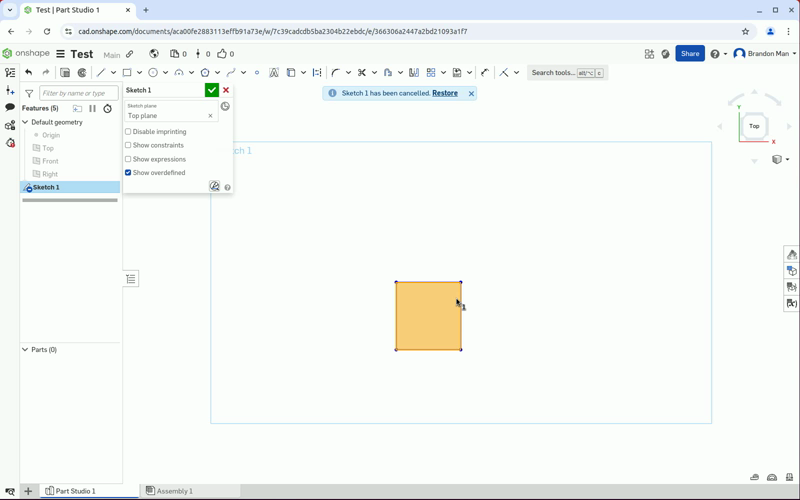
mouse_move(73, 352)
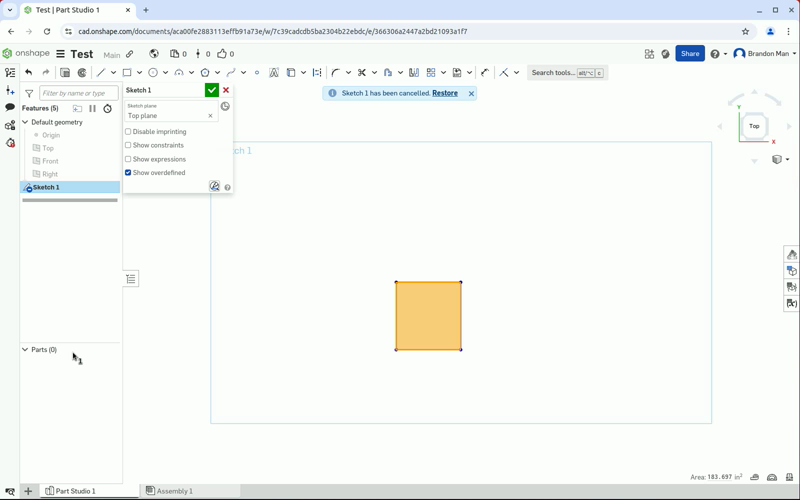
key(shift+y)
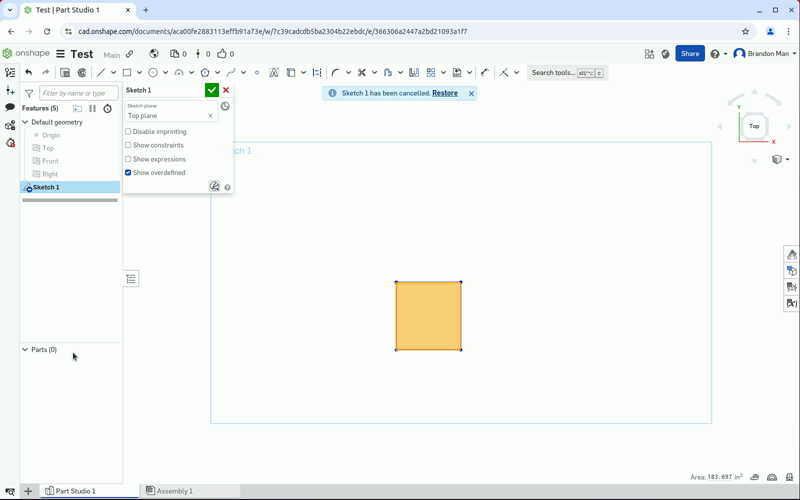
key(shift+e)
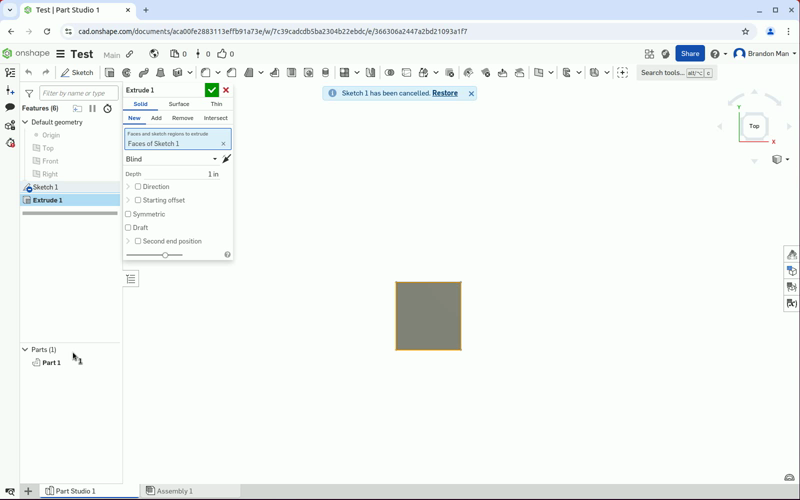
mouse_move(143, 106)
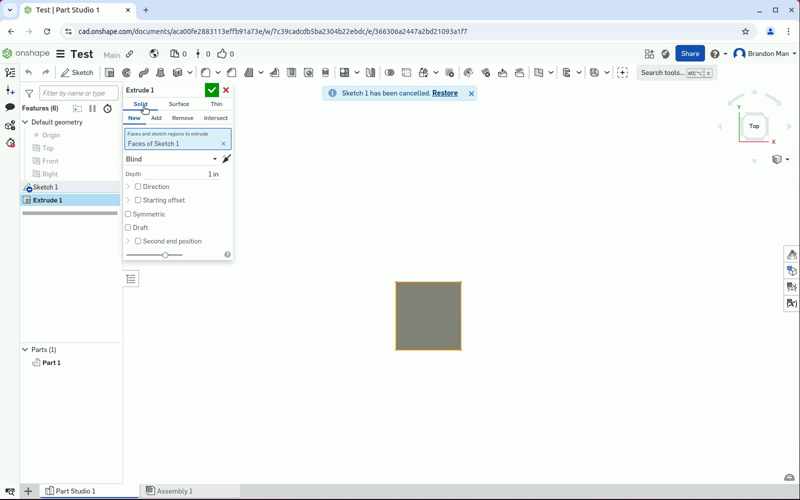
click(143, 106)
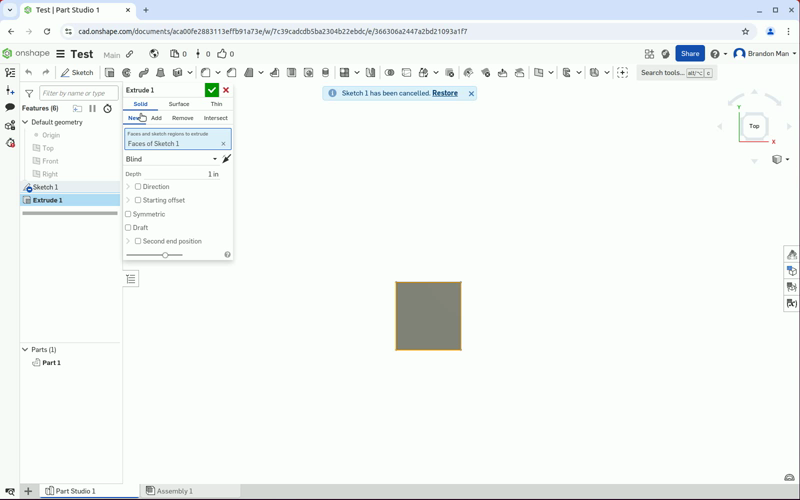
mouse_move(137, 120)
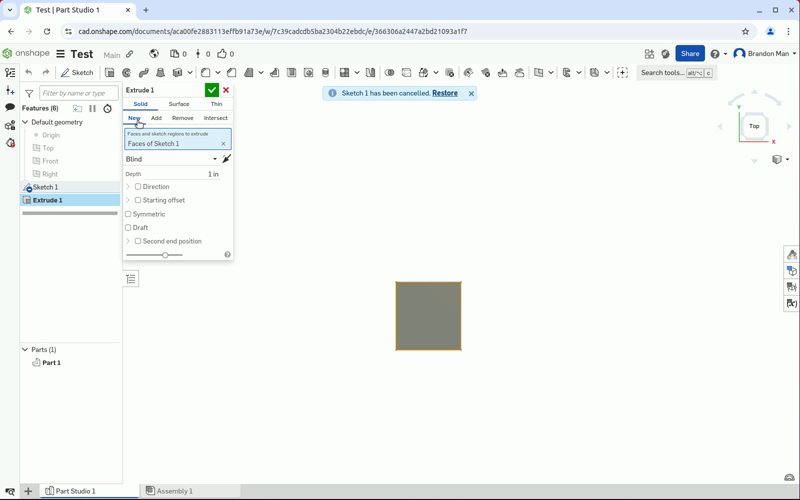
click(137, 120)
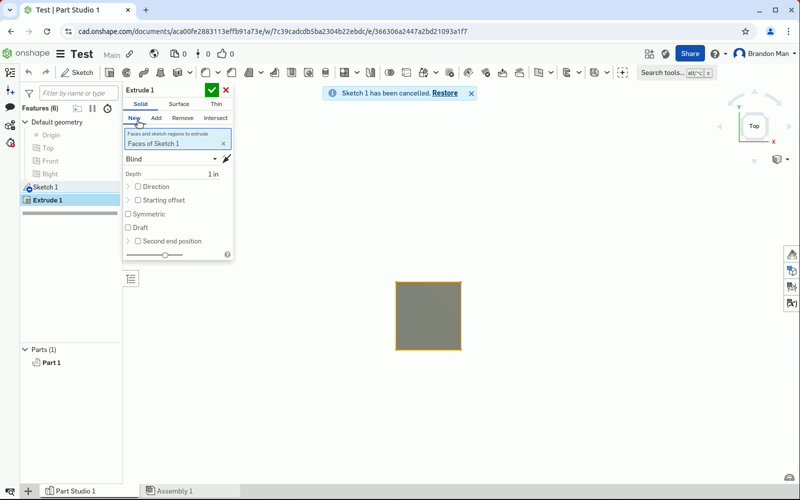
key(tab, 4)
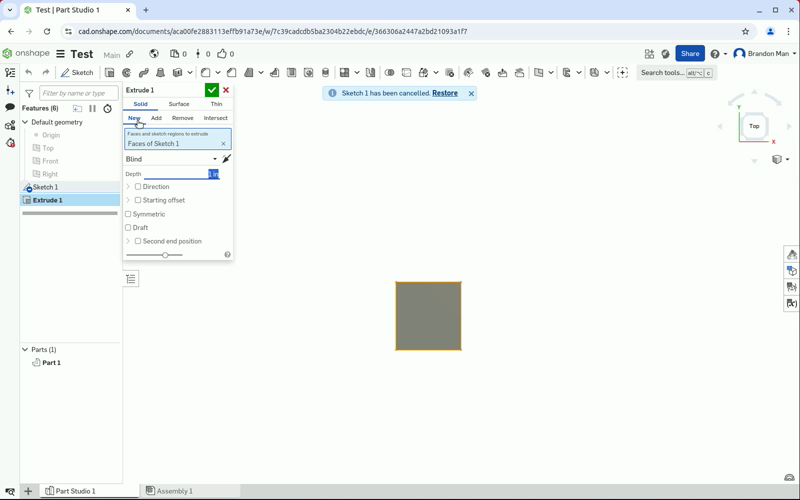
text(17.813)
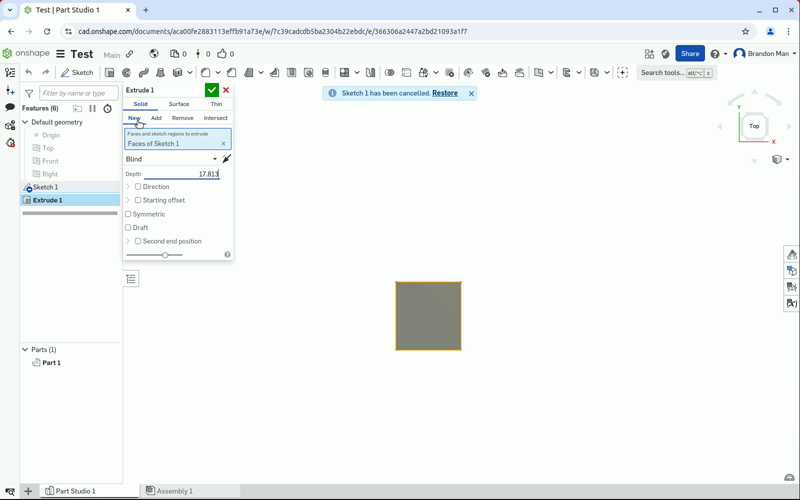
key(enter)
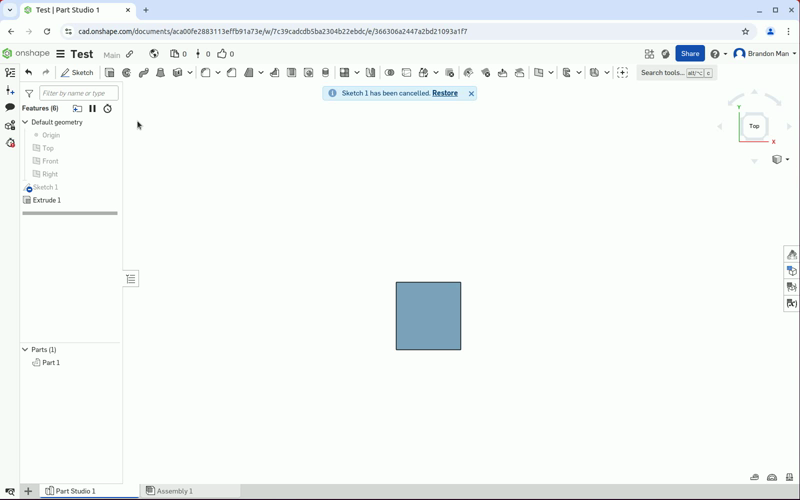
key(shift+h)
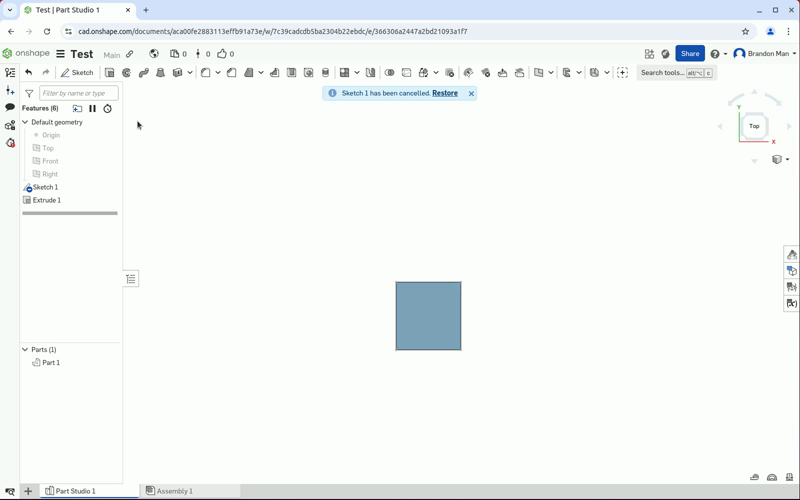
key(shift+h)
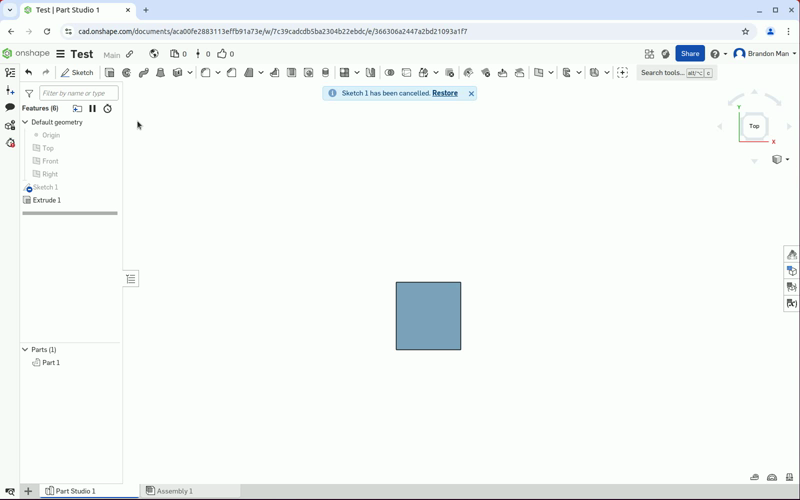
mouse_move(73, 189)
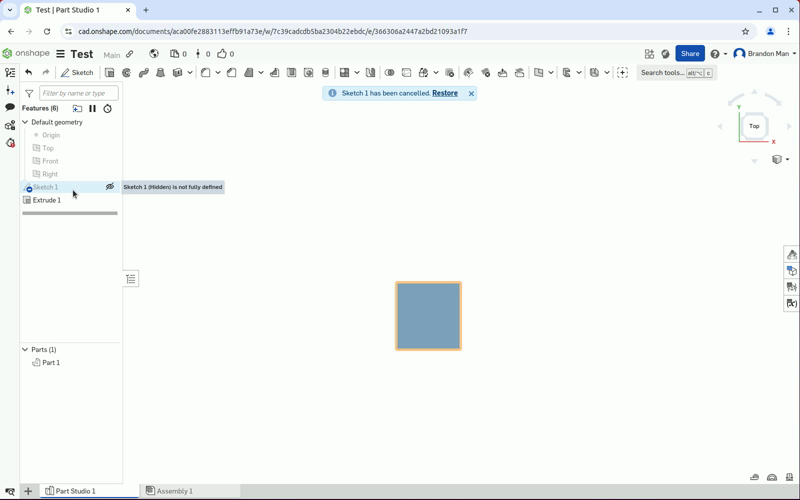
click(73, 189)
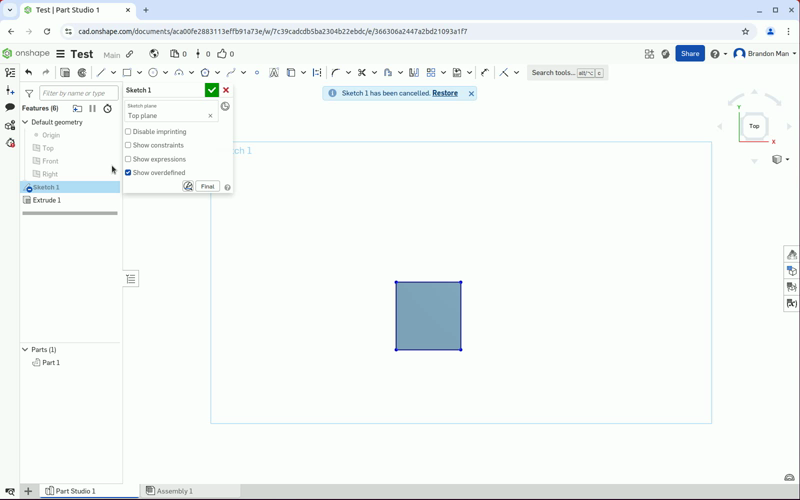
mouse_move(229, 92)
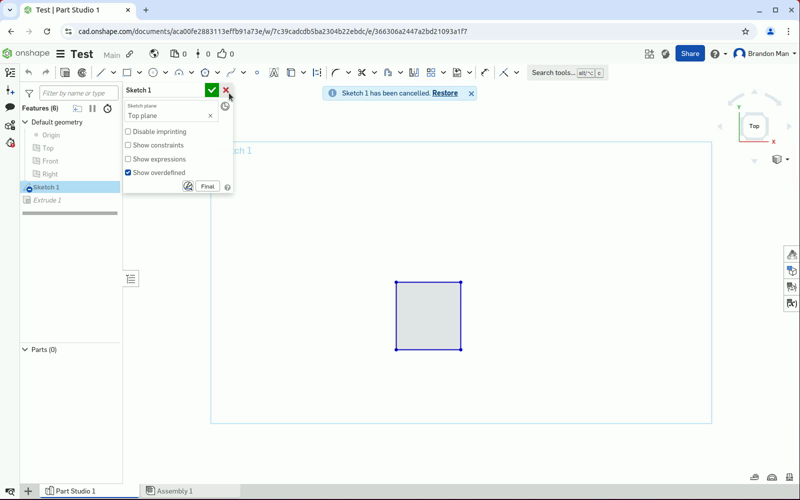
click(229, 92)
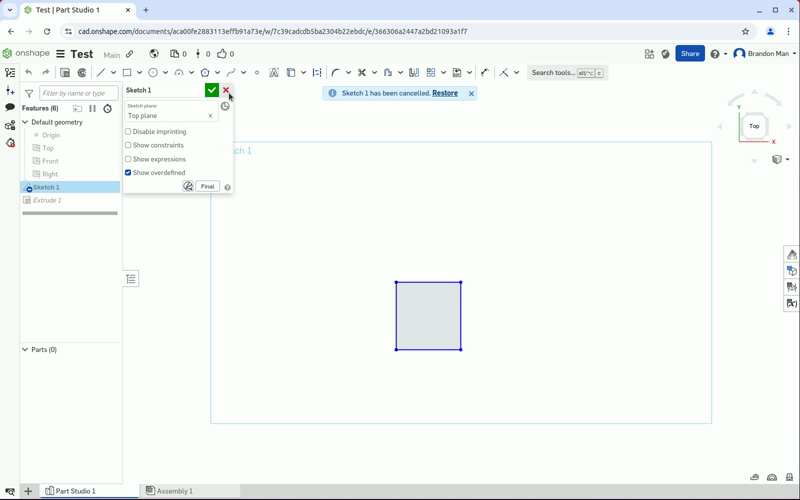
key(shift+s)
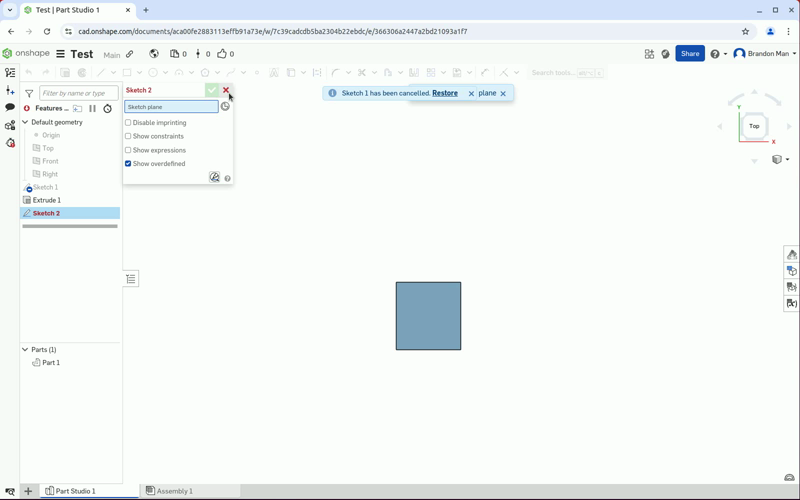
mouse_move(73, 150)
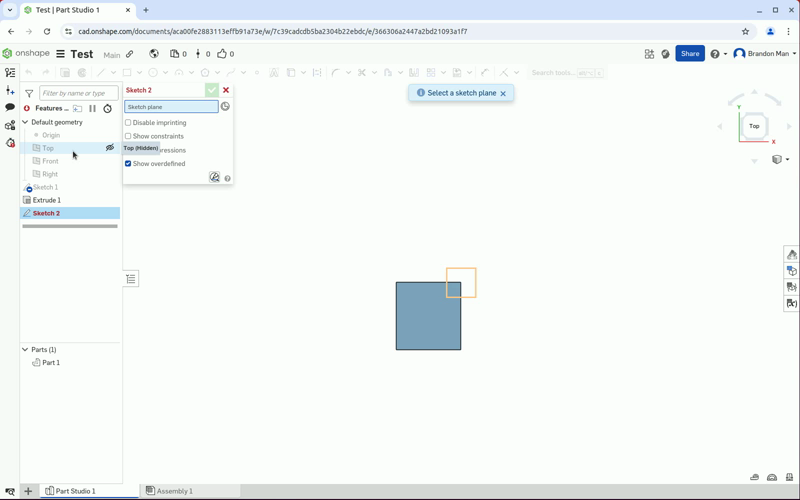
click(73, 150)
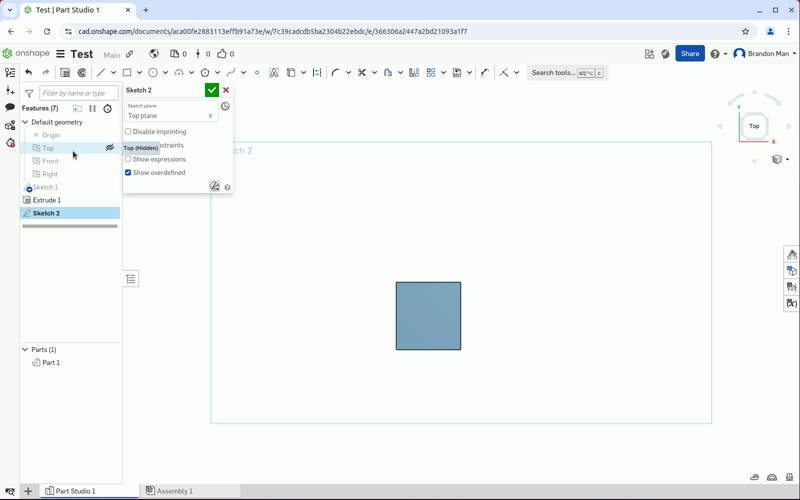
mouse_move(73, 352)
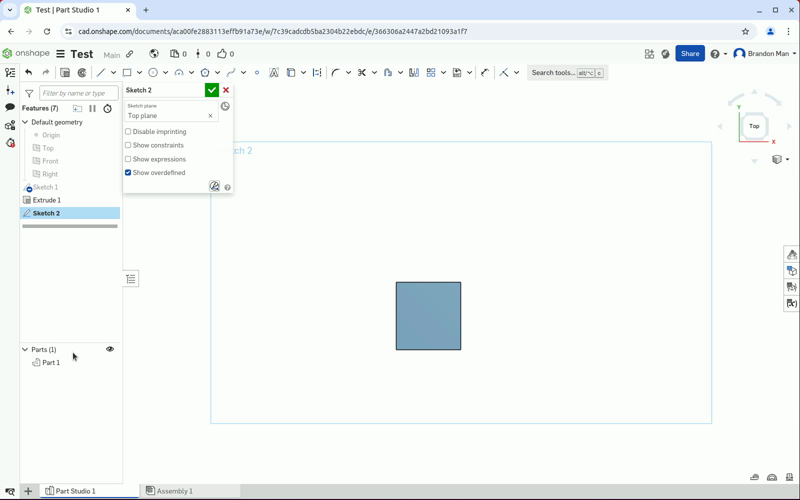
key(y)
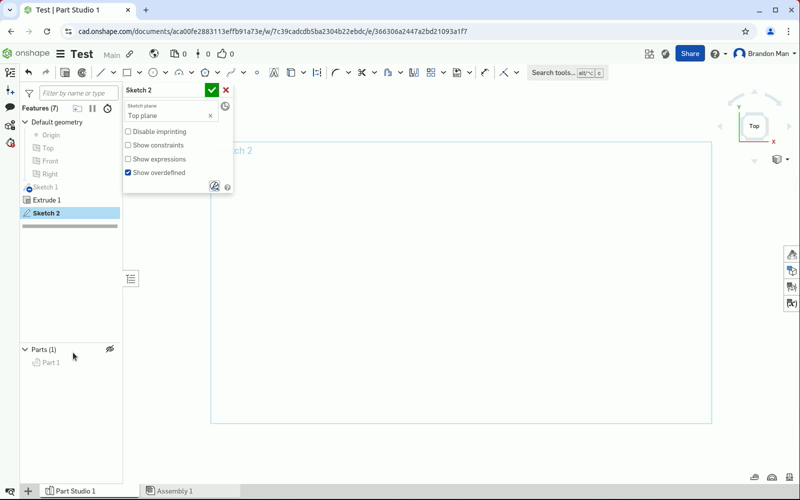
key(l)
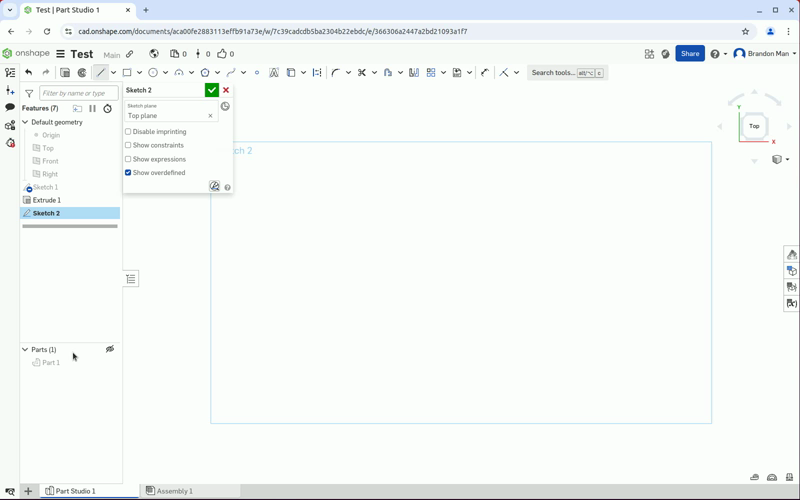
key_down(shift)
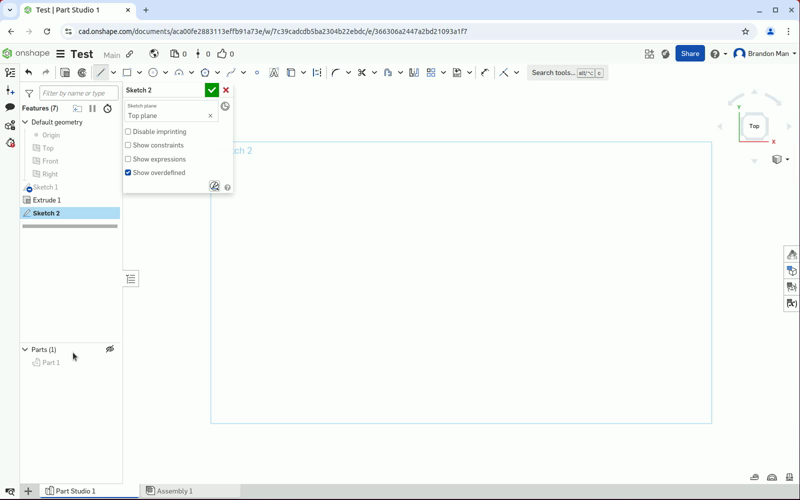
mouse_move(398, 395)
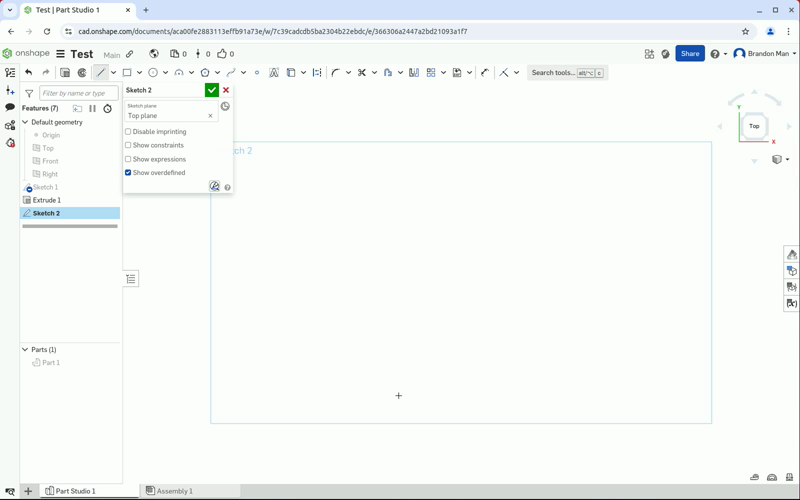
click(398, 395)
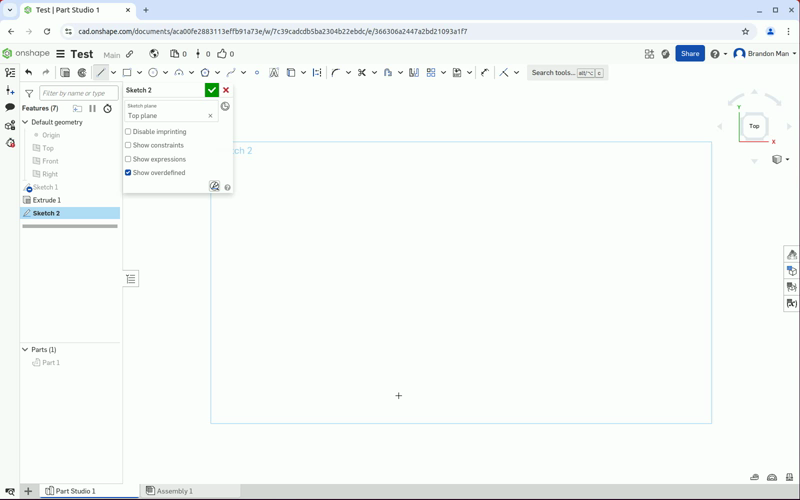
key_up(shift)
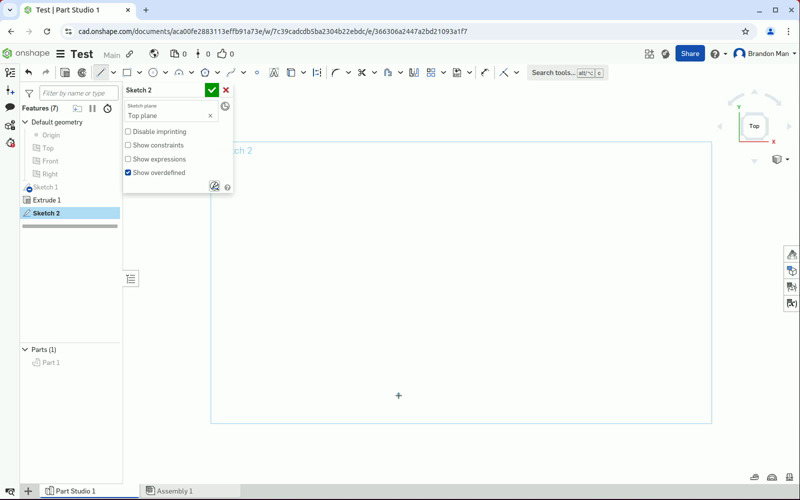
key_down(shift)
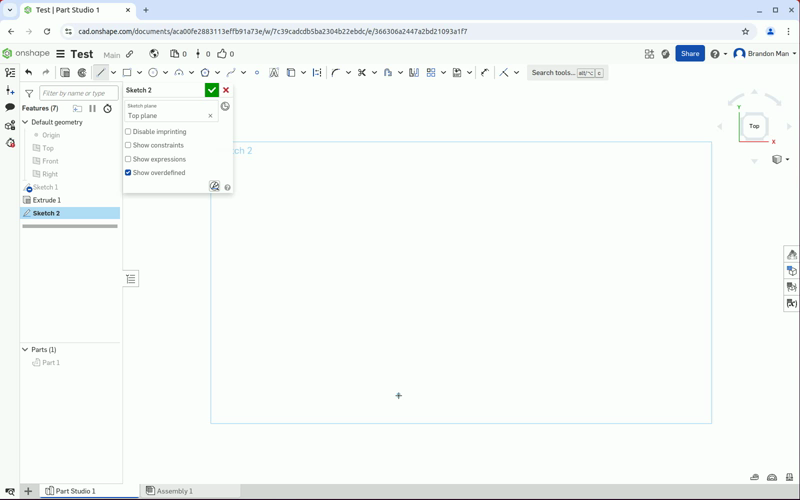
mouse_move(461, 395)
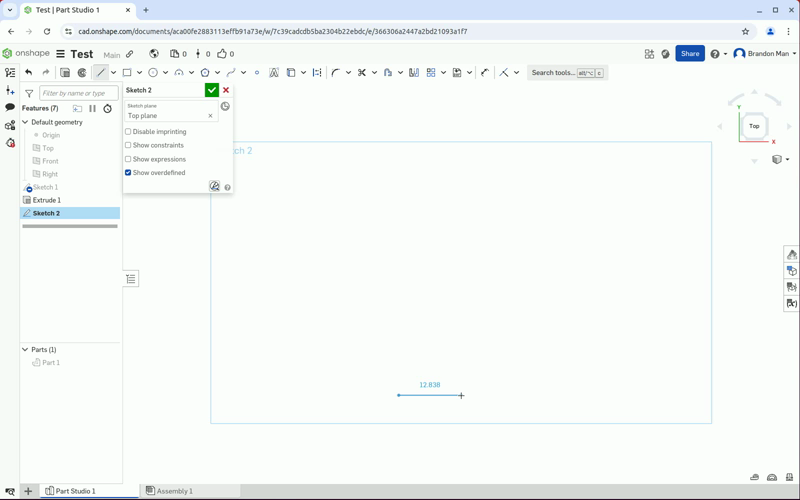
click(461, 395)
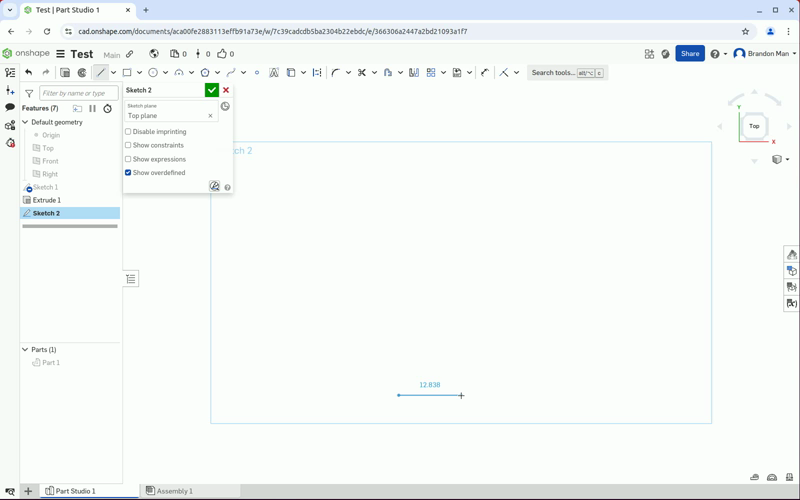
key_up(shift)
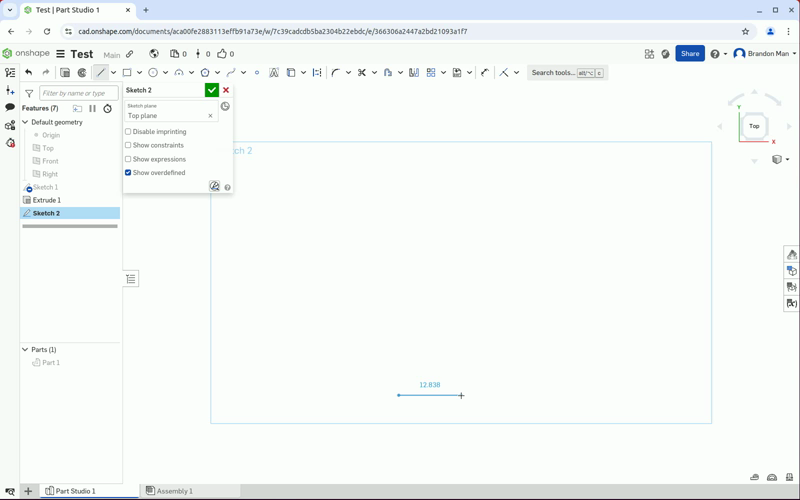
key_down(shift)
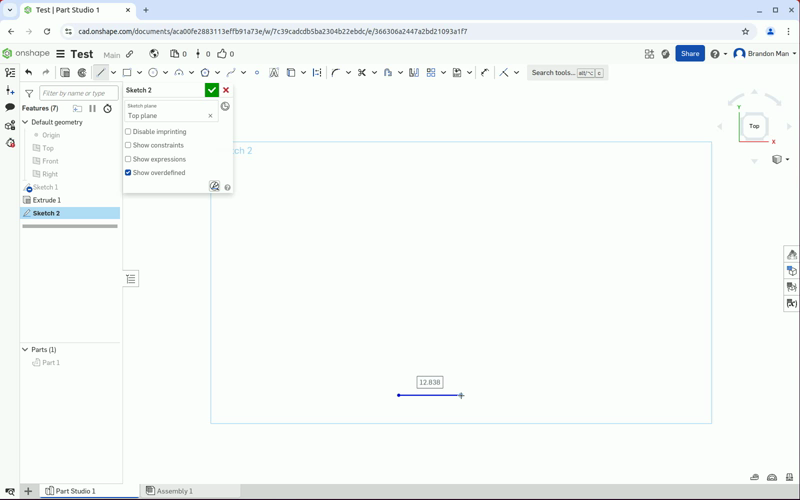
mouse_move(491, 395)
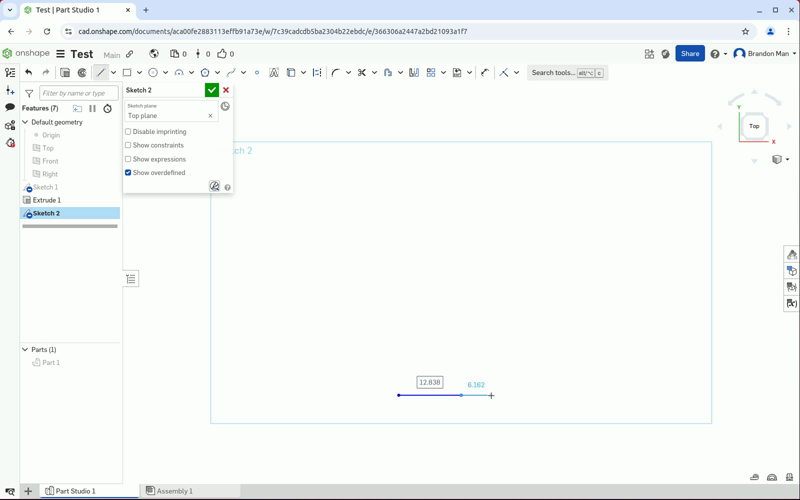
mouse_move(461, 349)
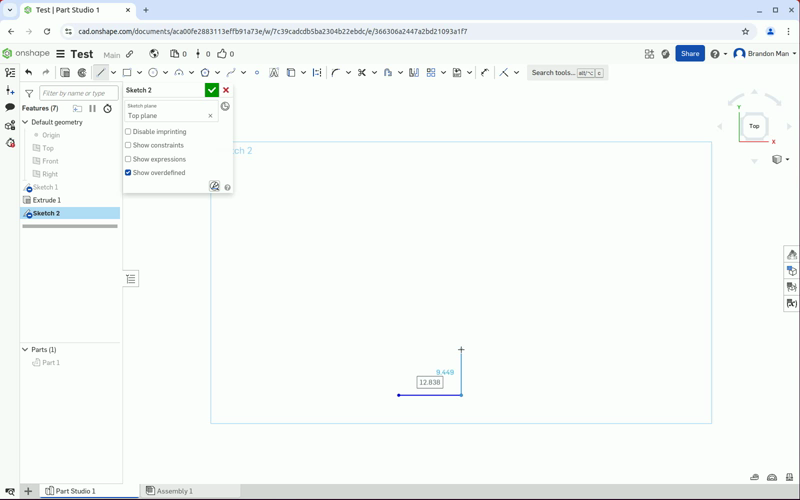
click(461, 349)
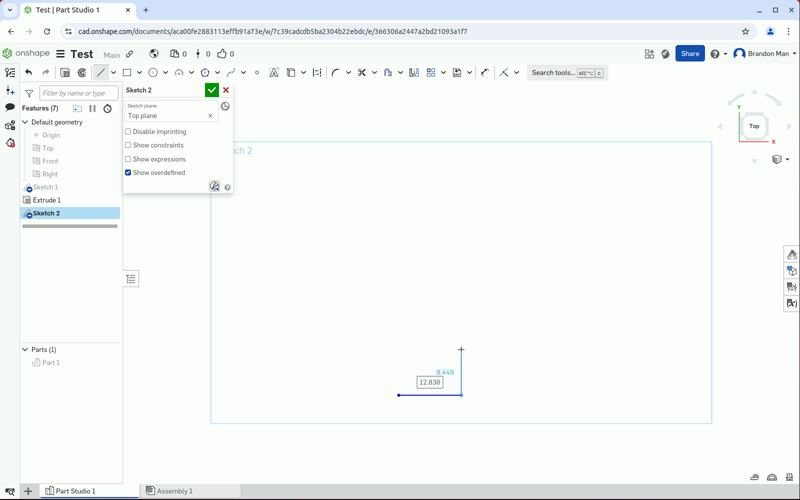
key_up(shift)
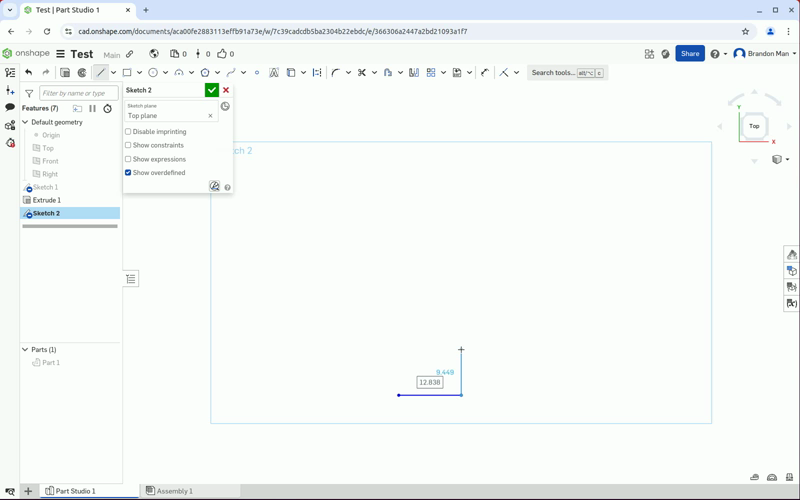
key_down(shift)
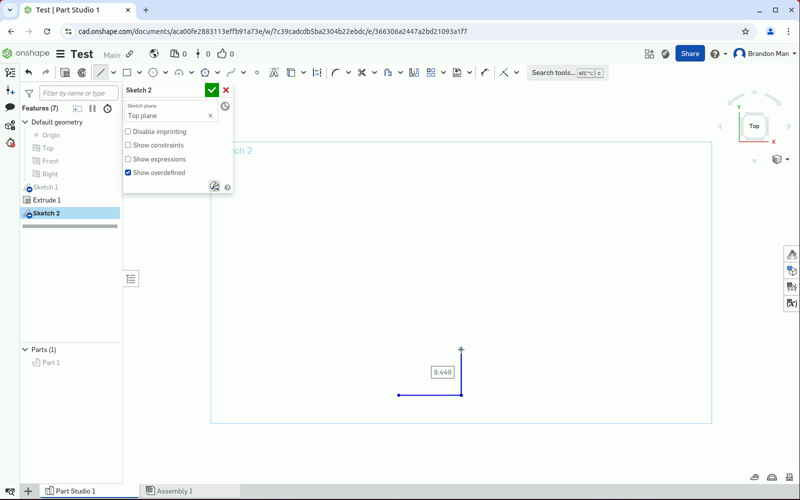
mouse_move(398, 349)
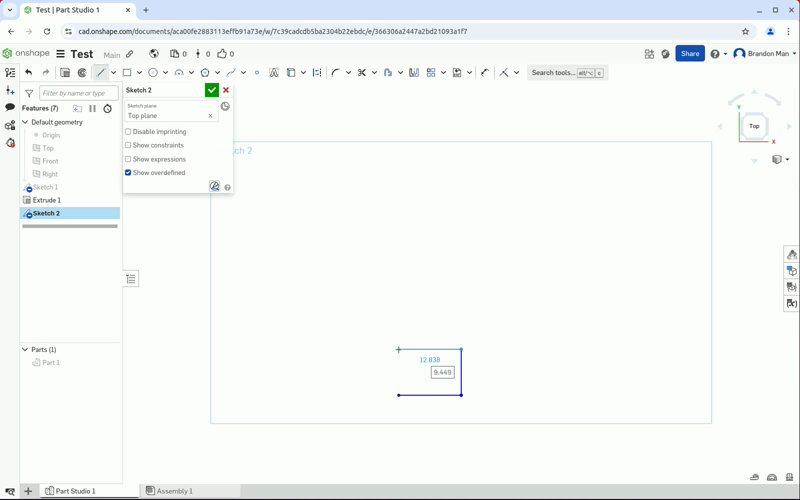
click(398, 349)
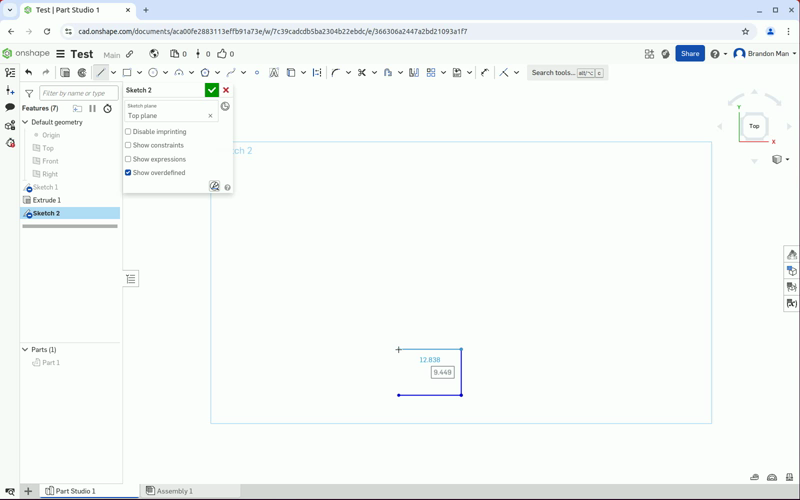
key_up(shift)
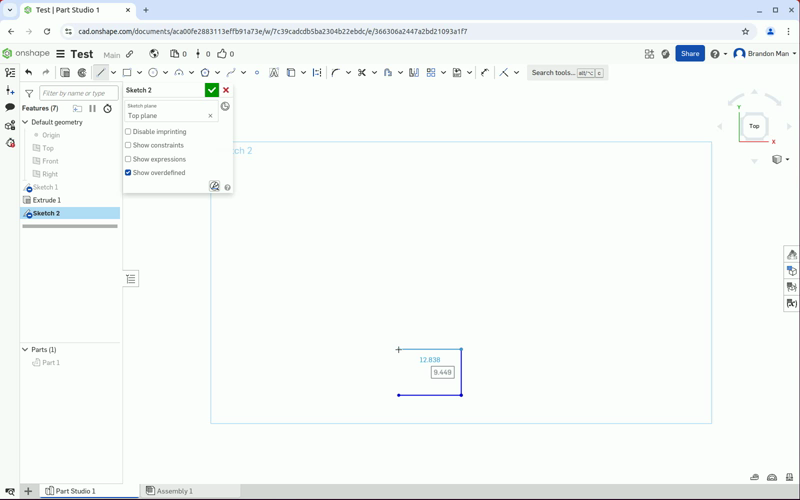
mouse_move(428, 349)
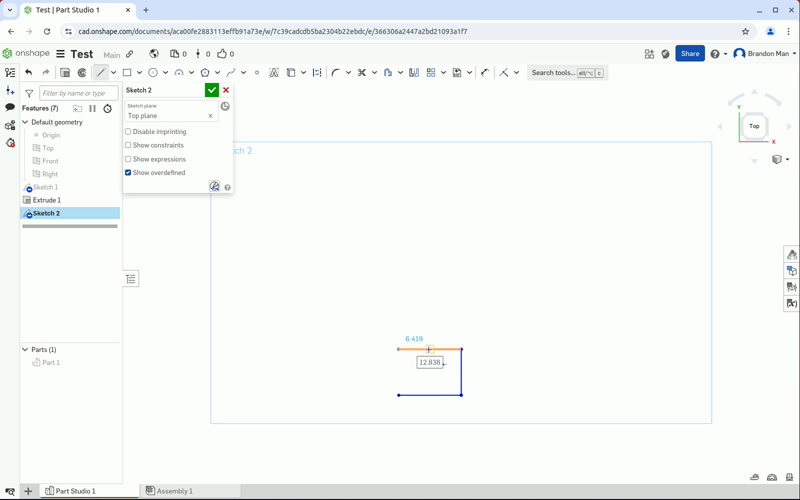
key_down(shift)
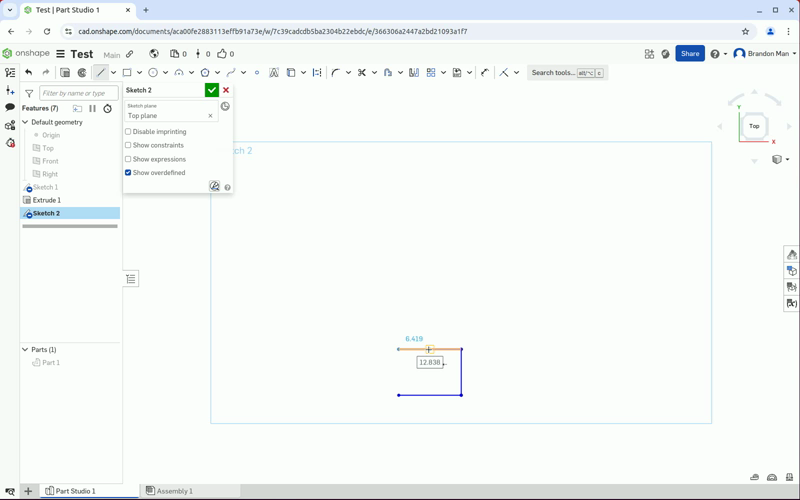
mouse_move(398, 395)
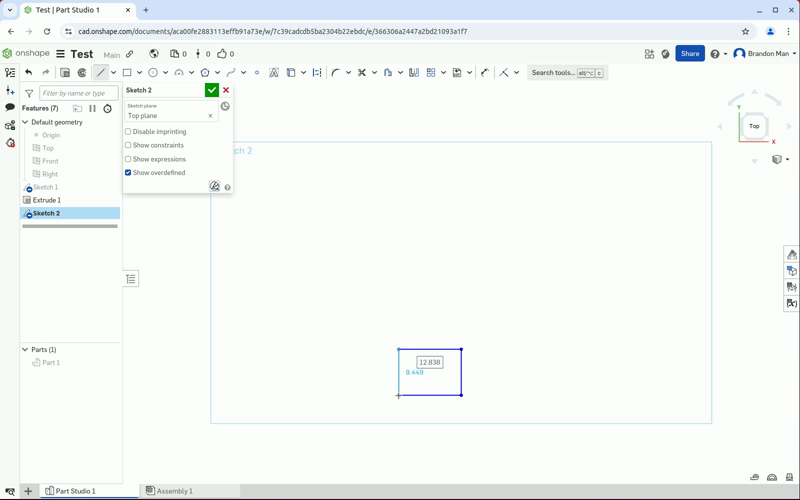
key_up(shift)
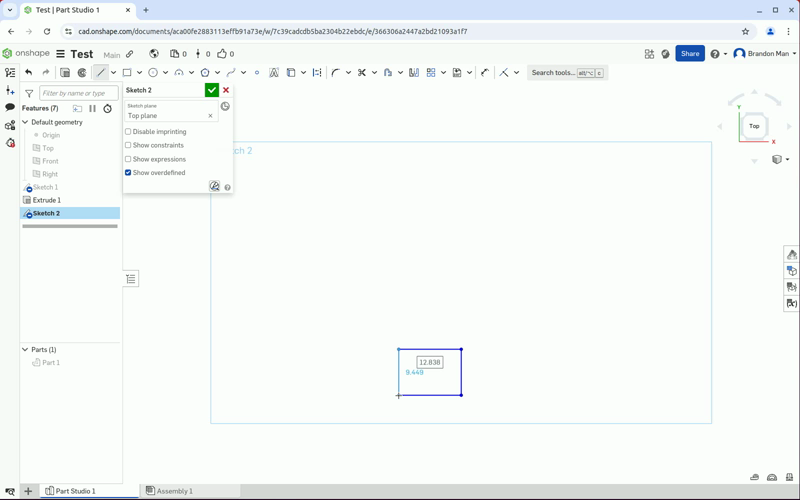
click(398, 395)
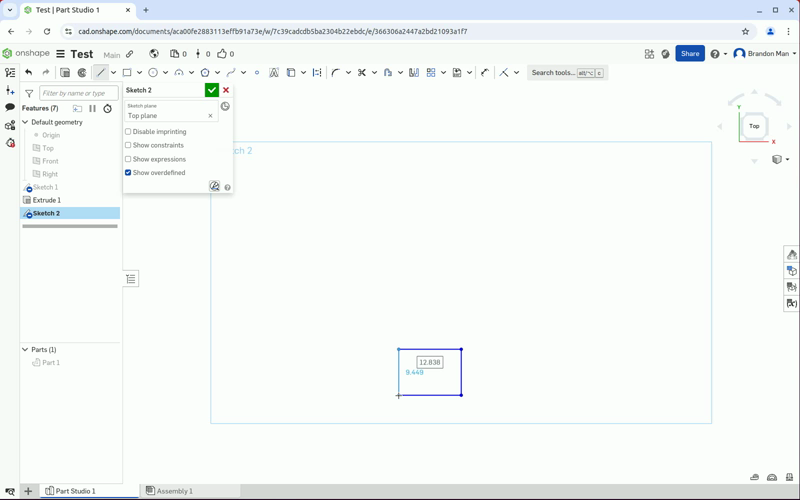
key(esc)
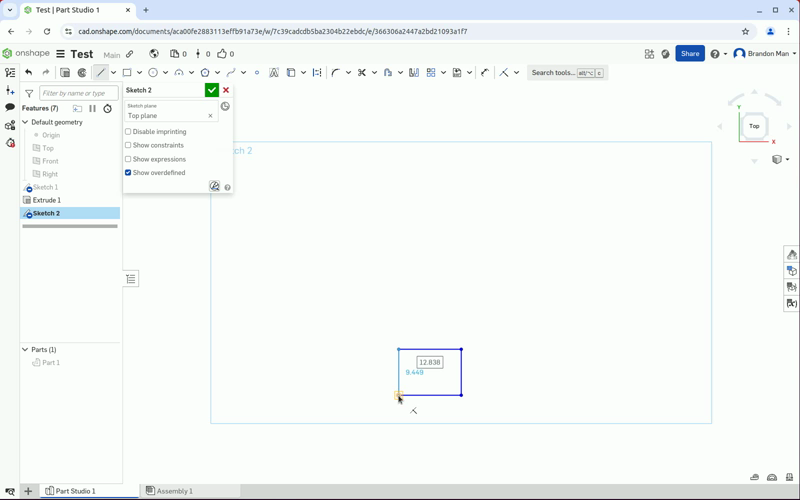
mouse_move(446, 367)
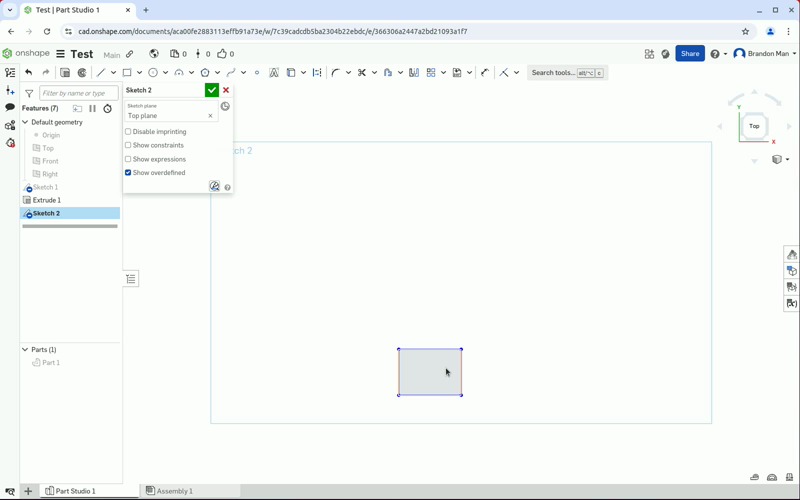
click(446, 367)
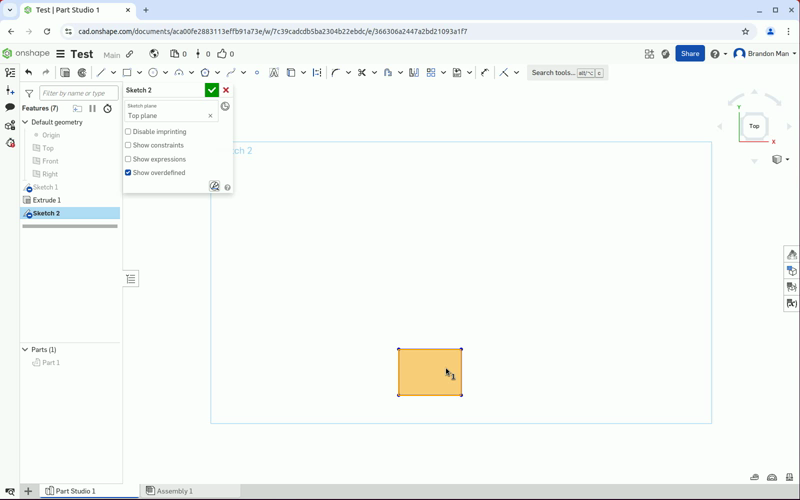
mouse_move(73, 352)
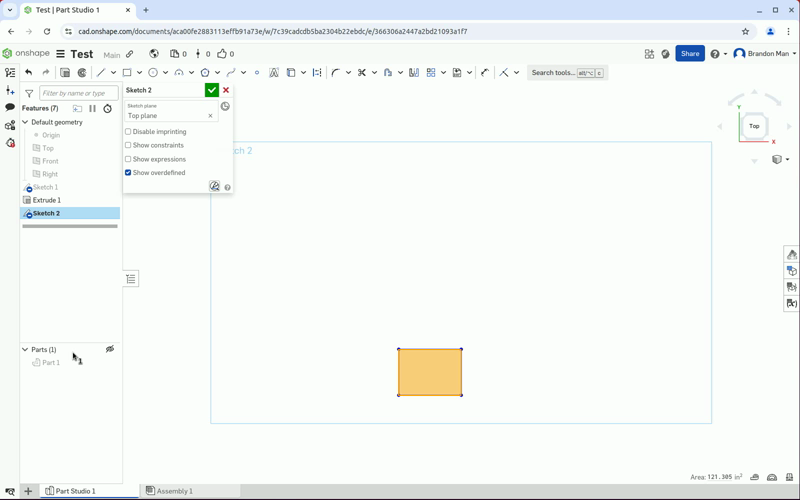
key(shift+y)
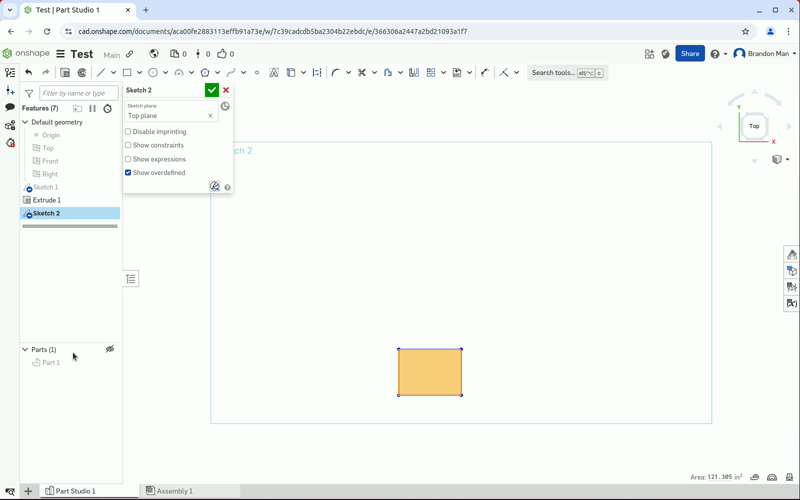
key(shift+e)
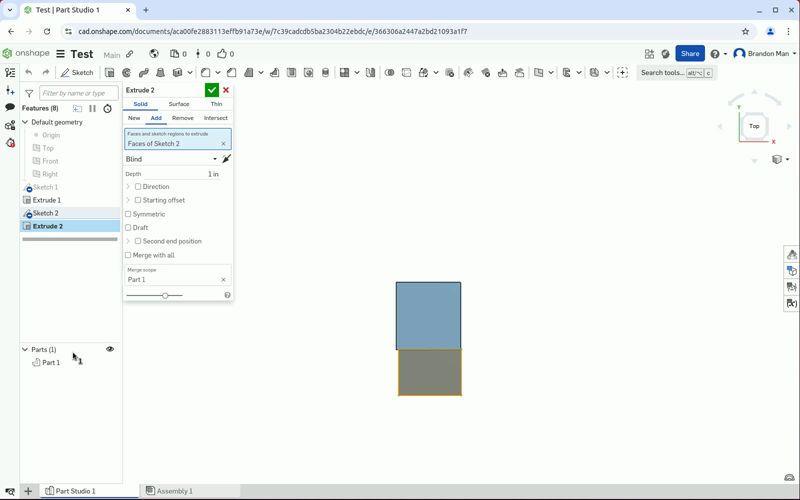
mouse_move(143, 106)
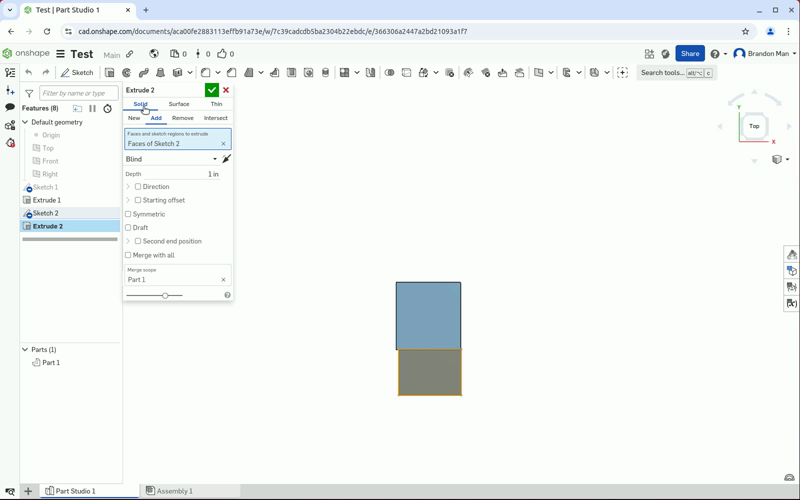
click(143, 106)
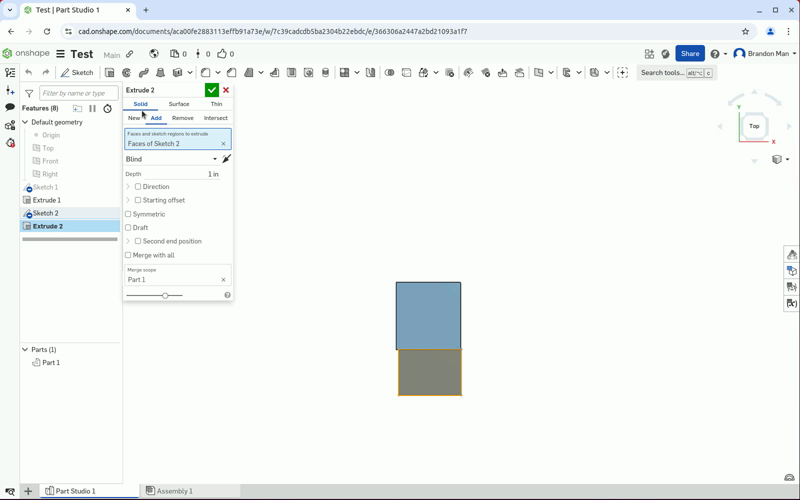
mouse_move(137, 120)
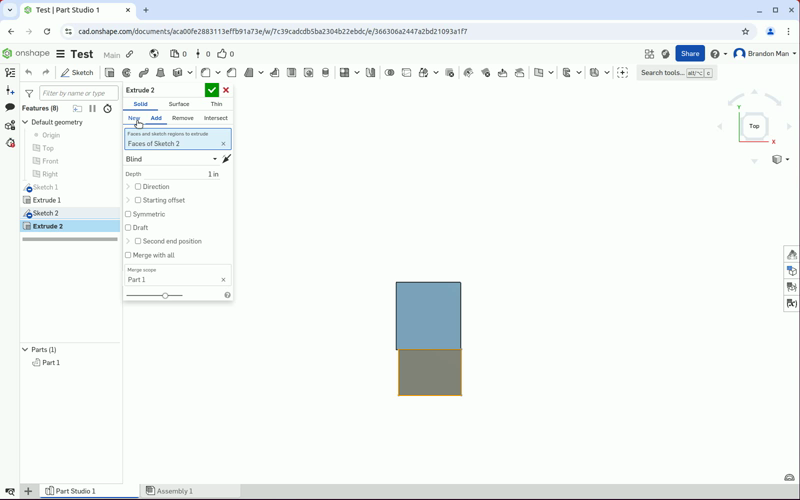
click(137, 120)
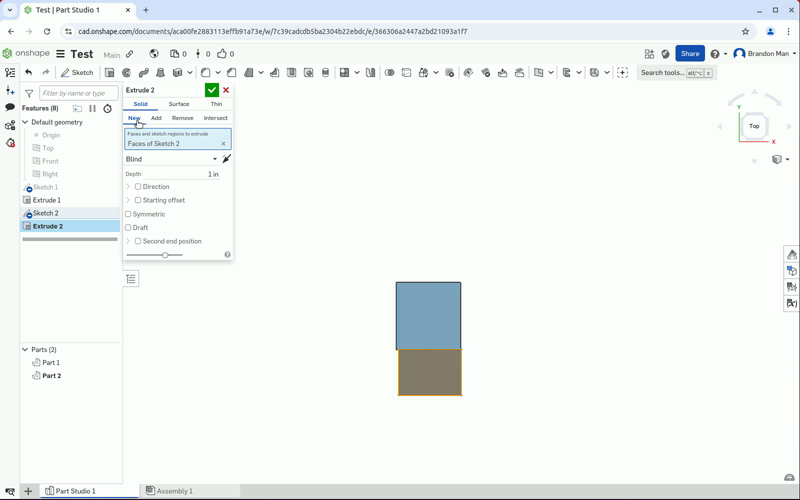
key(tab, 4)
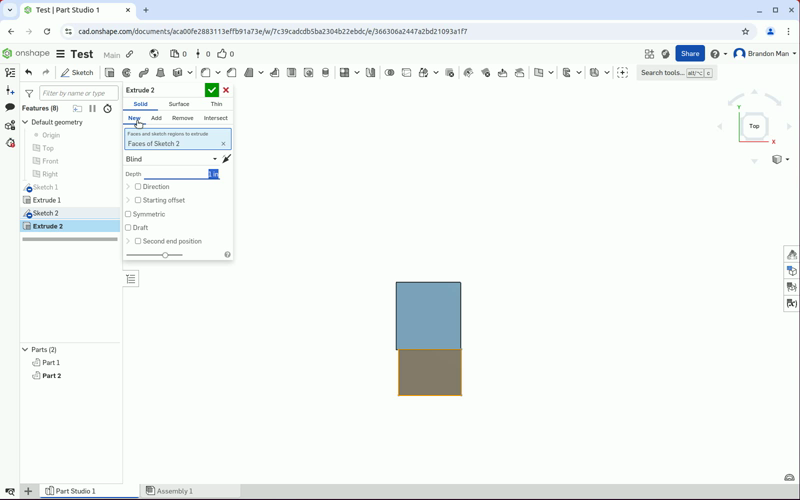
text(5.536)
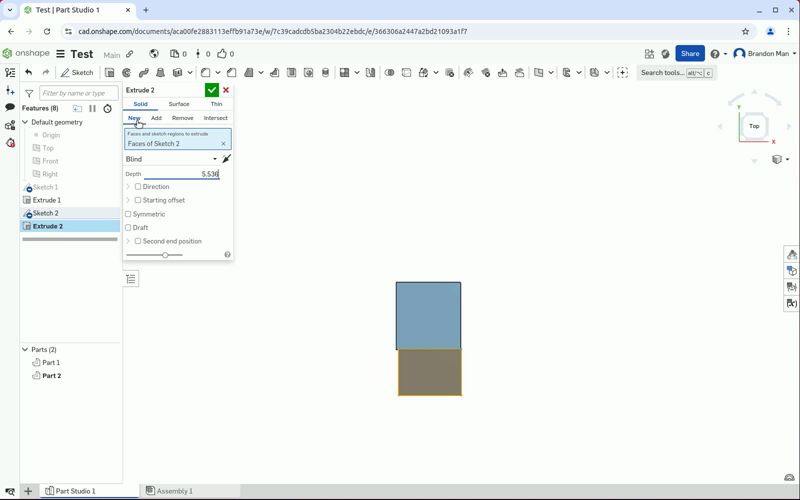
key(enter)
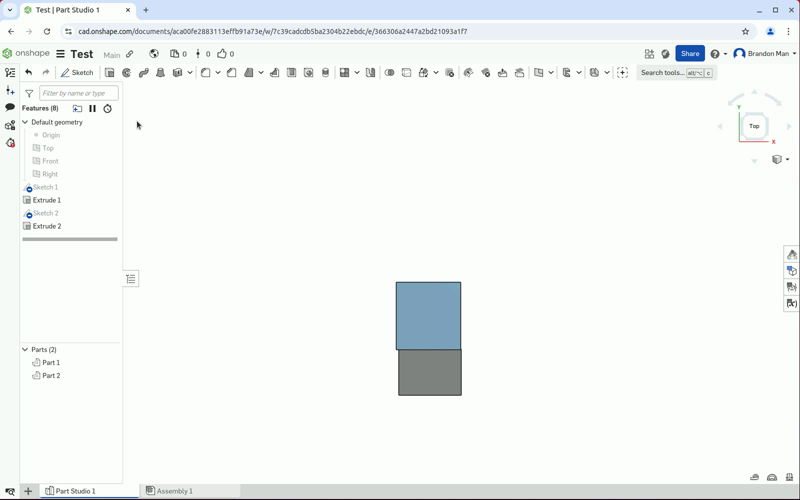
key(shift+h)
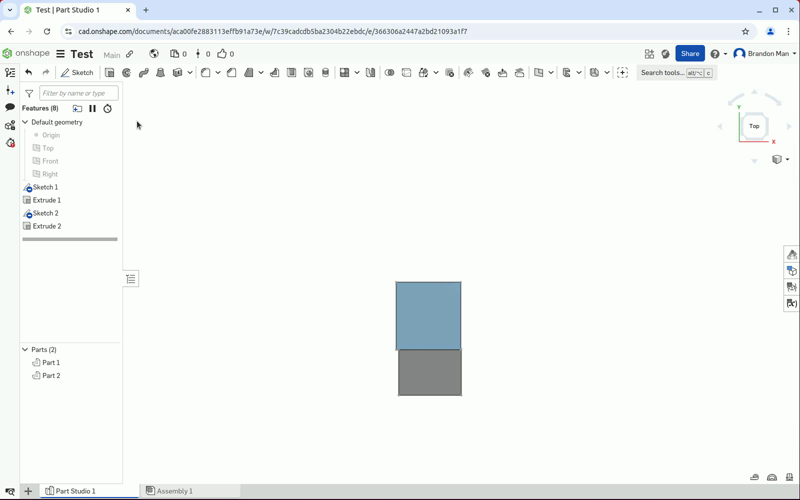
key(shift+h)
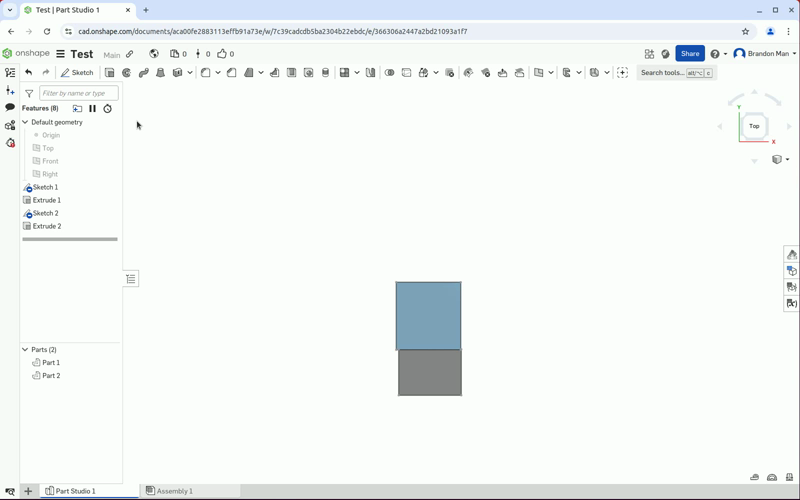
key(shift+7)
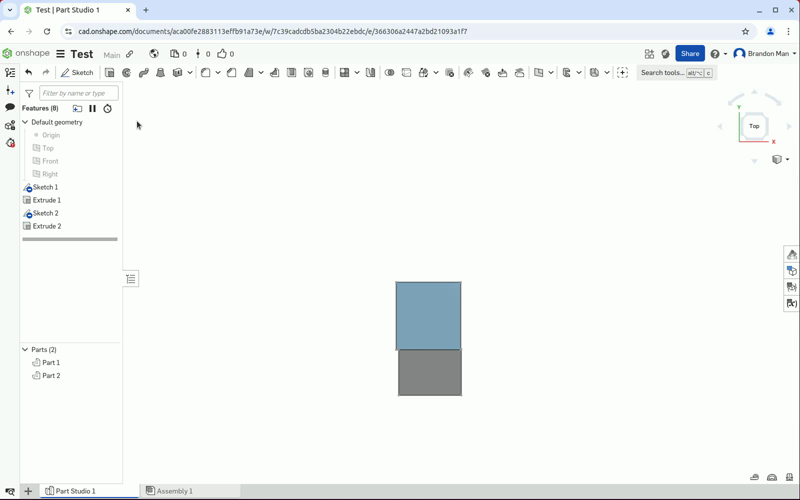
key(up, 3)
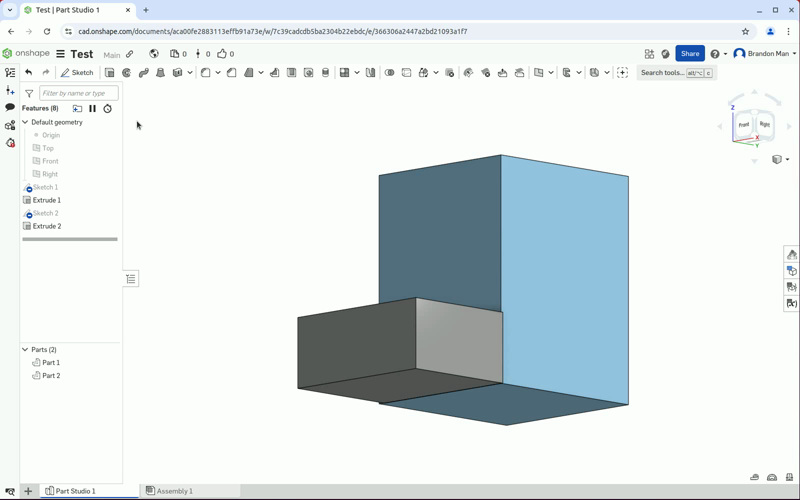
key(left, 3)
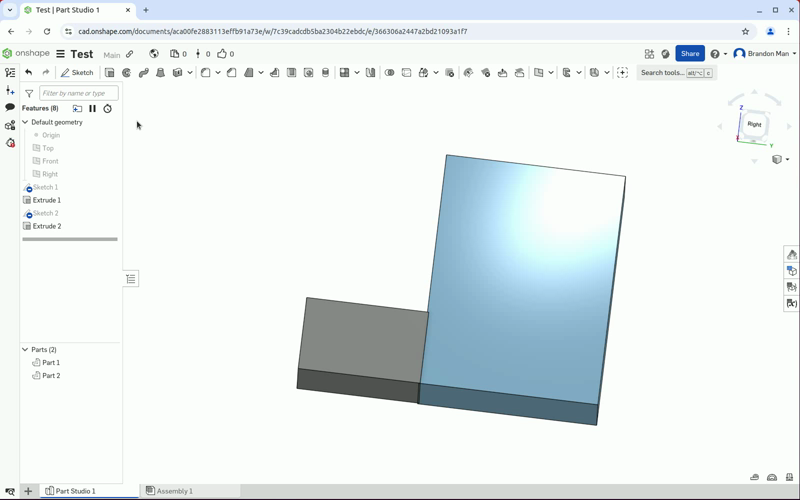
key(right, 3)
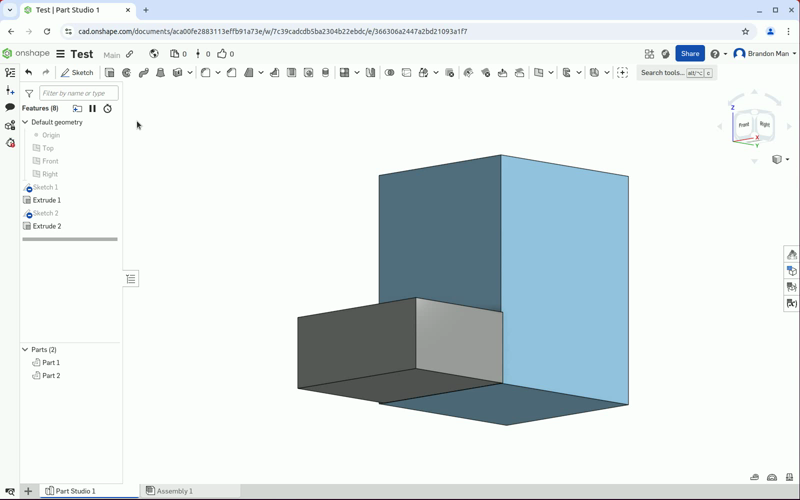
key(down, 3)
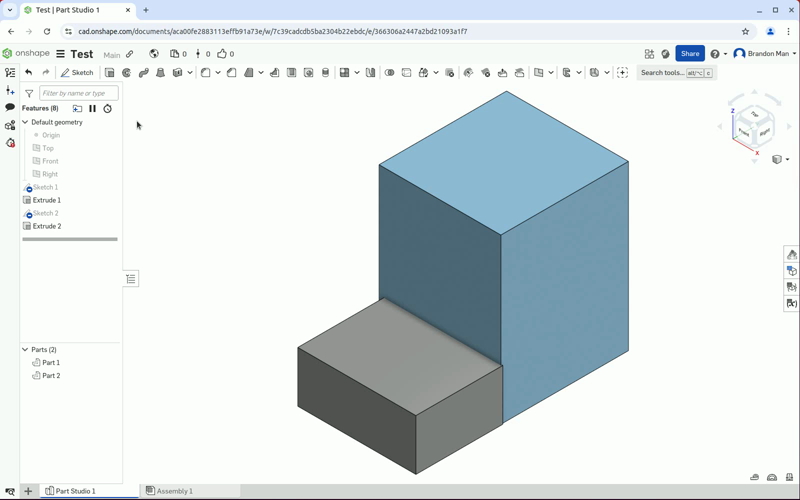
mouse_move(73, 189)
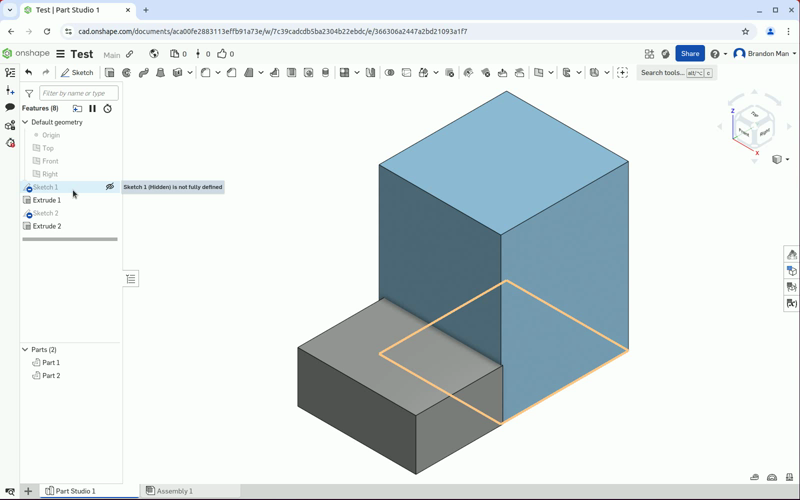
click(73, 189)